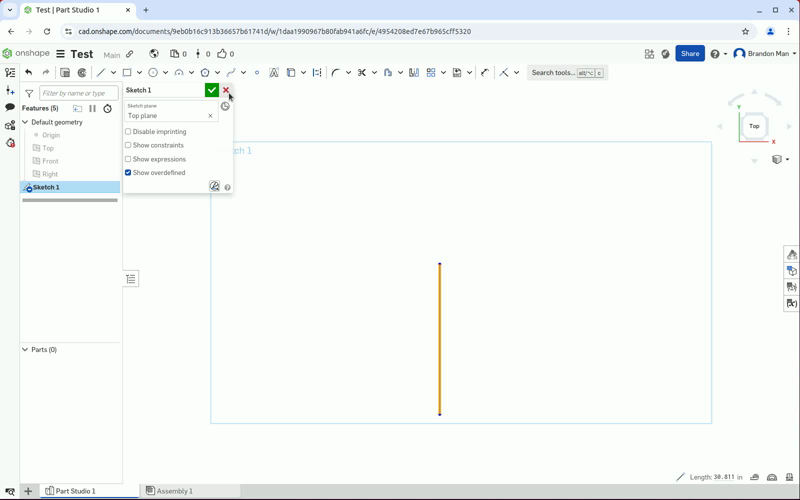
key(shift+h)
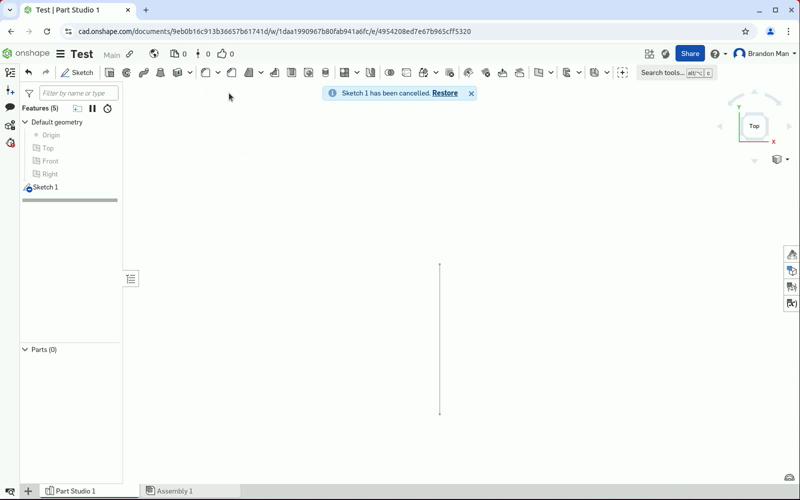
key(shift+s)
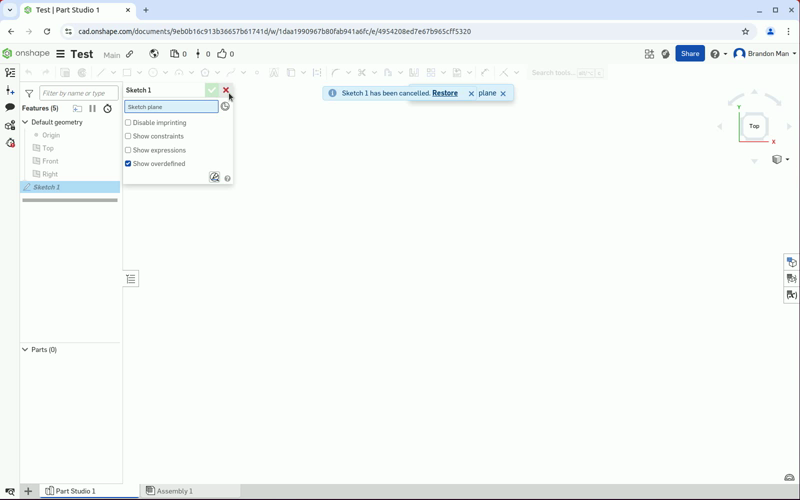
mouse_move(73, 150)
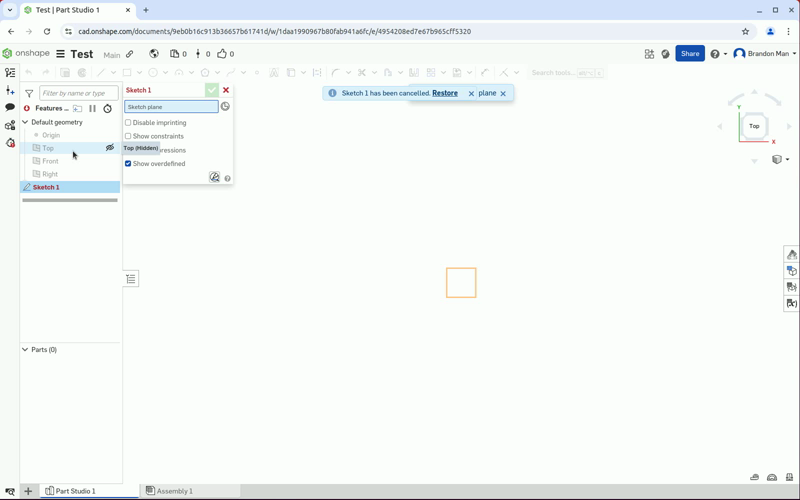
click(73, 150)
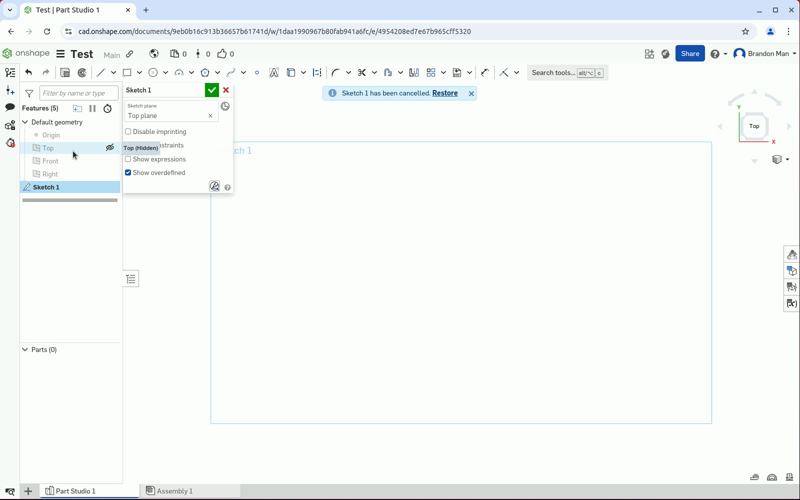
mouse_move(73, 352)
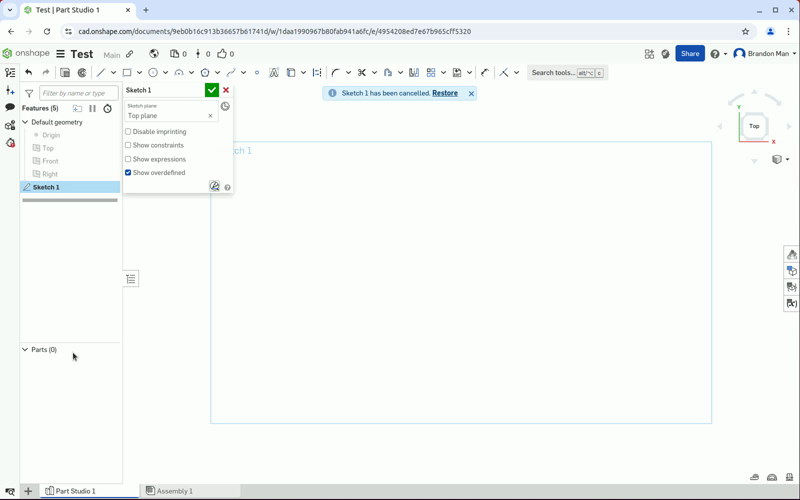
key(y)
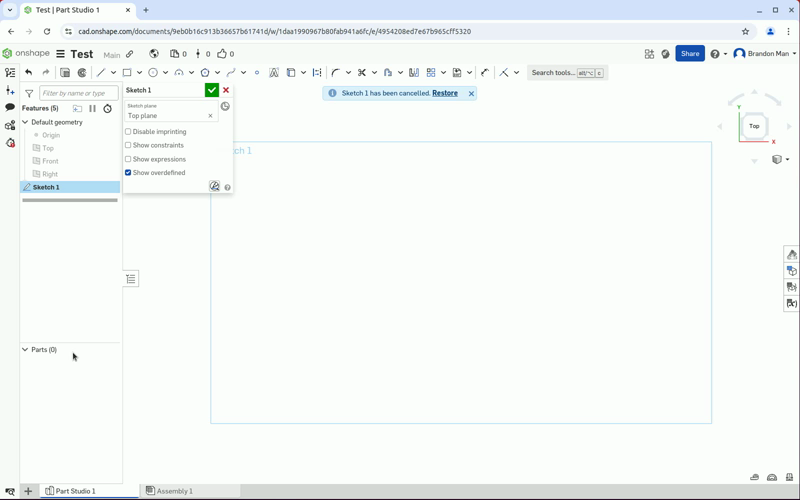
key(c)
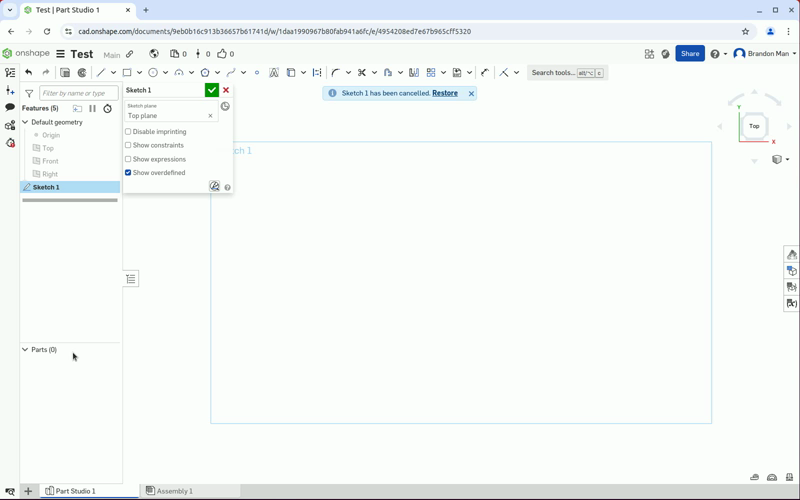
key_down(shift)
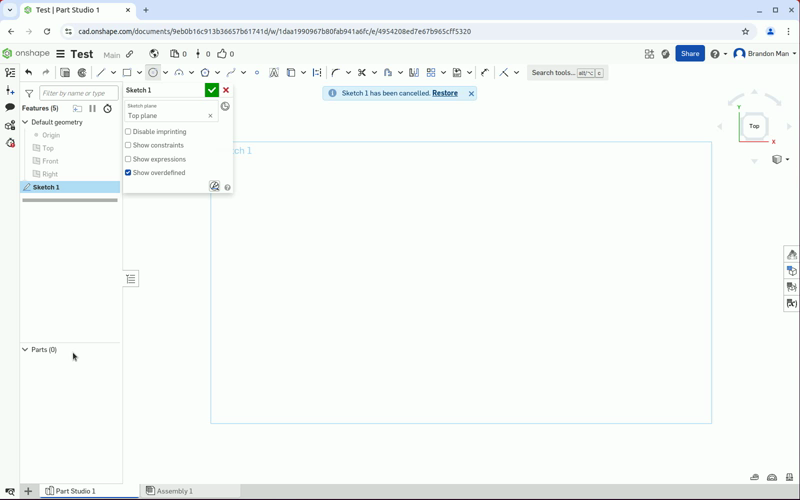
mouse_move(461, 282)
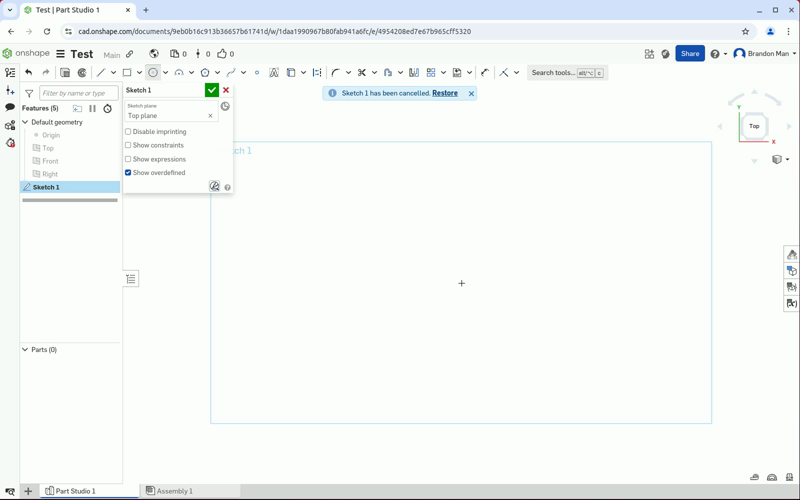
click(461, 282)
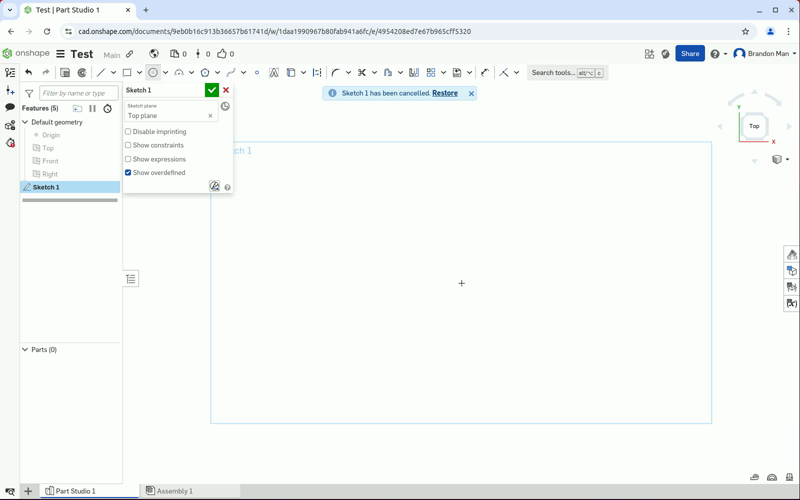
key_up(shift)
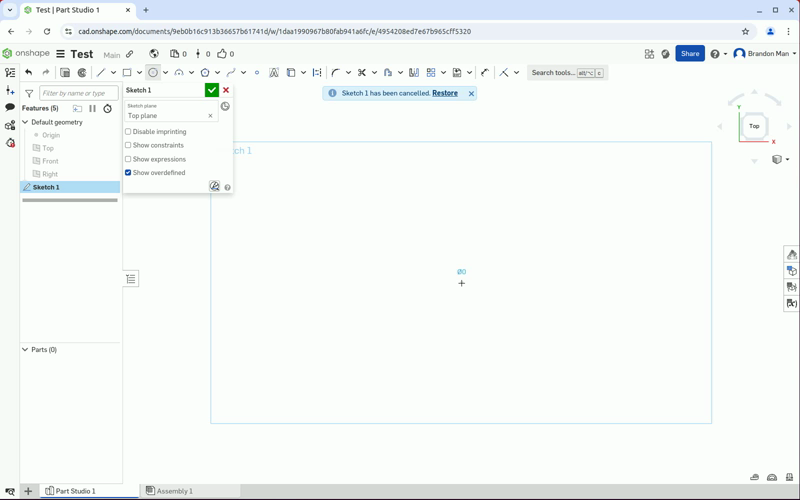
mouse_move(519, 282)
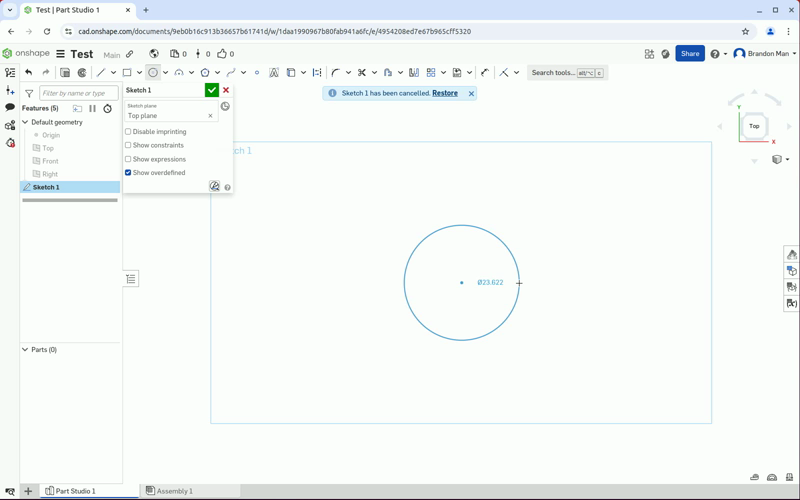
click(519, 282)
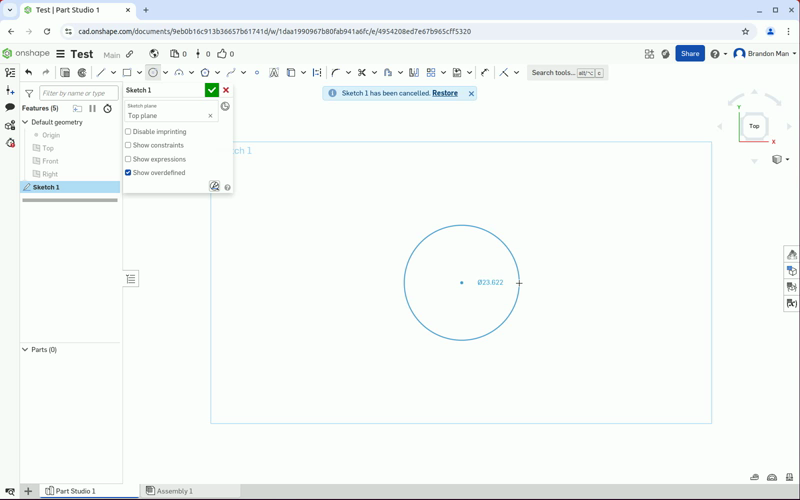
key(esc)
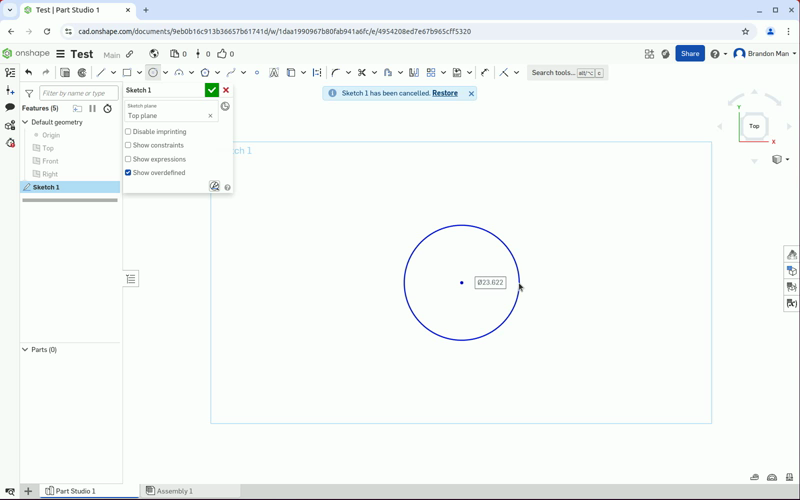
mouse_move(455, 302)
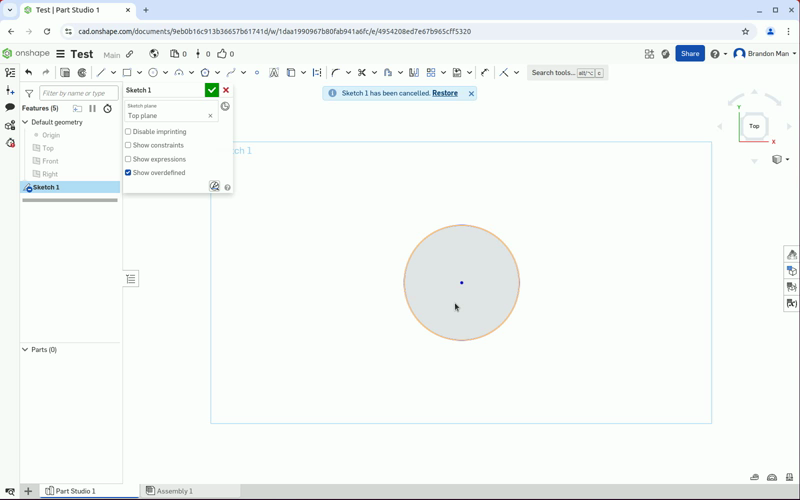
click(455, 302)
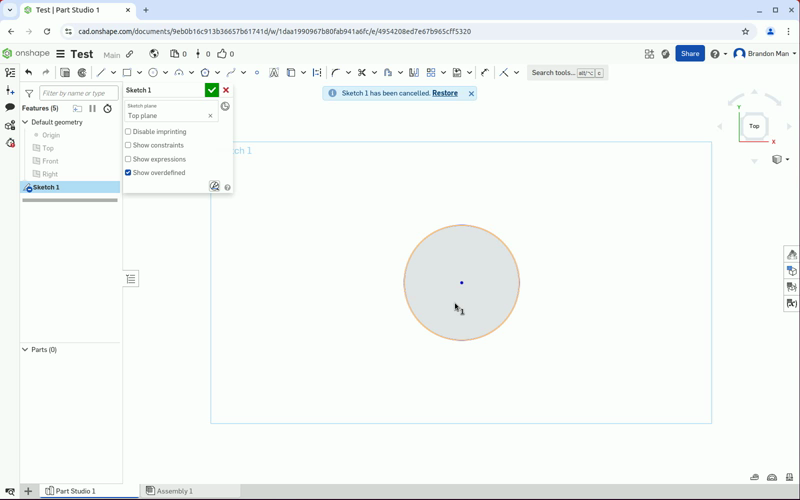
mouse_move(73, 352)
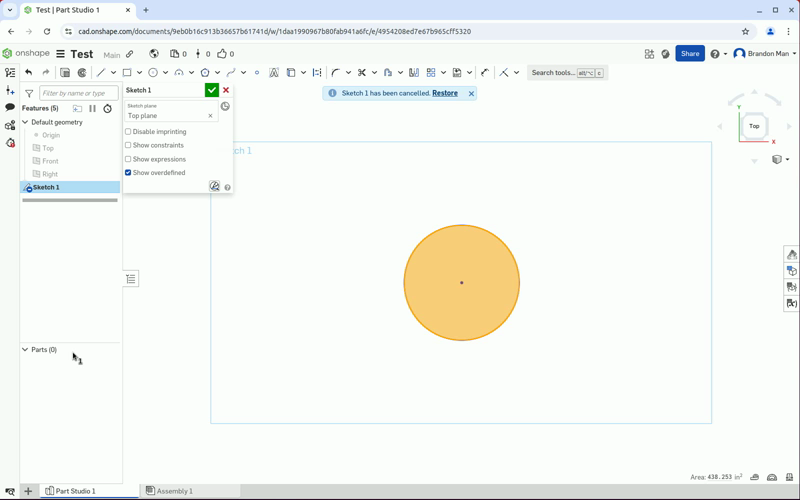
key(shift+y)
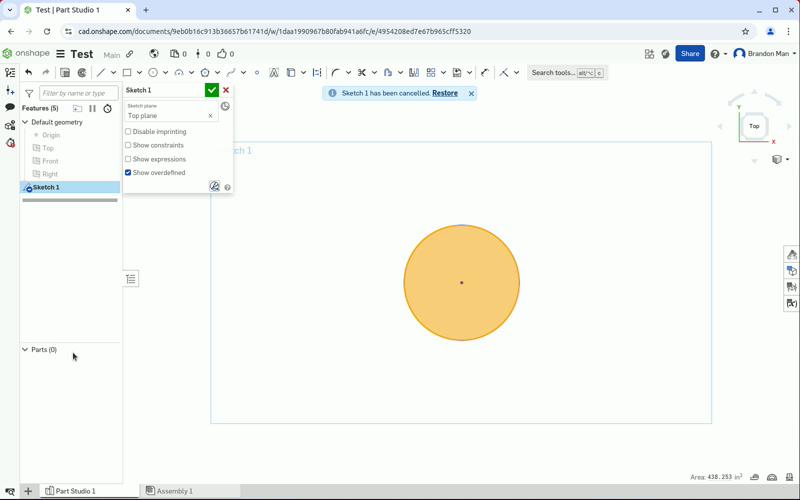
key(shift+e)
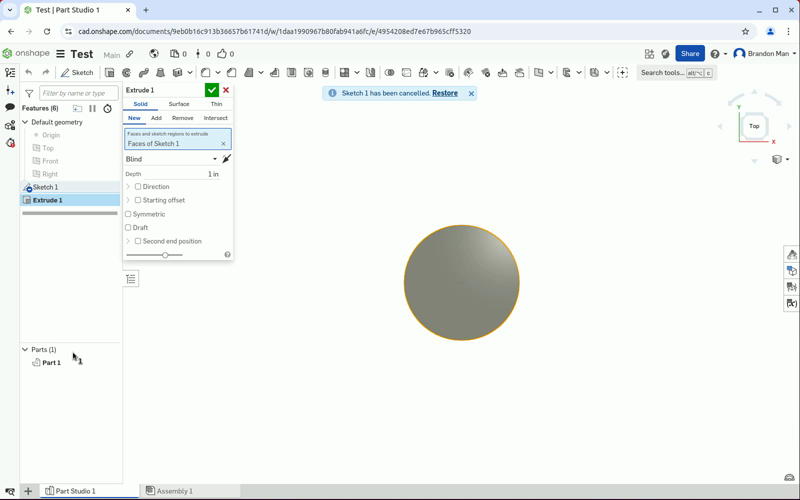
mouse_move(143, 106)
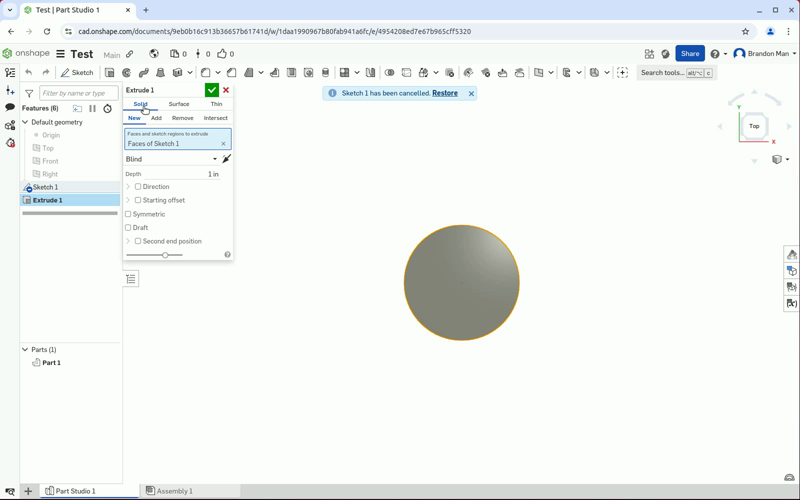
click(143, 106)
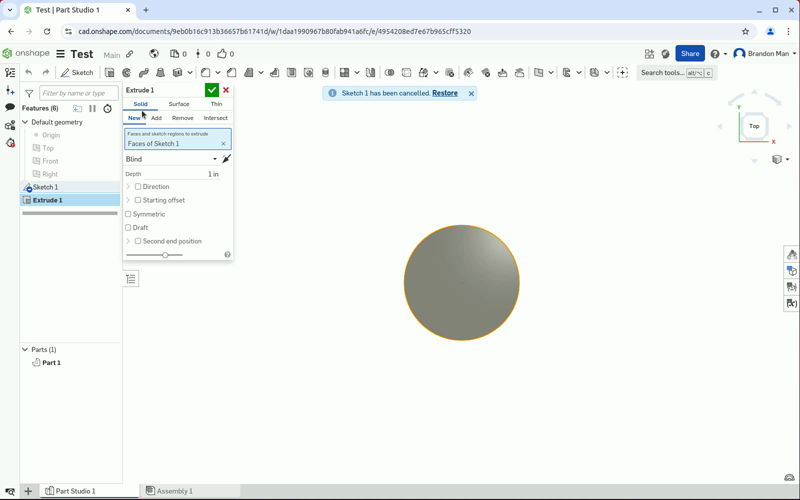
mouse_move(137, 120)
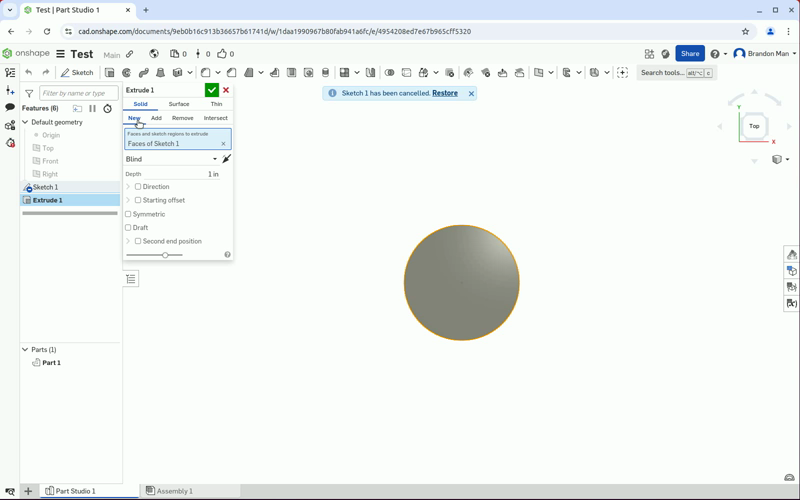
click(137, 120)
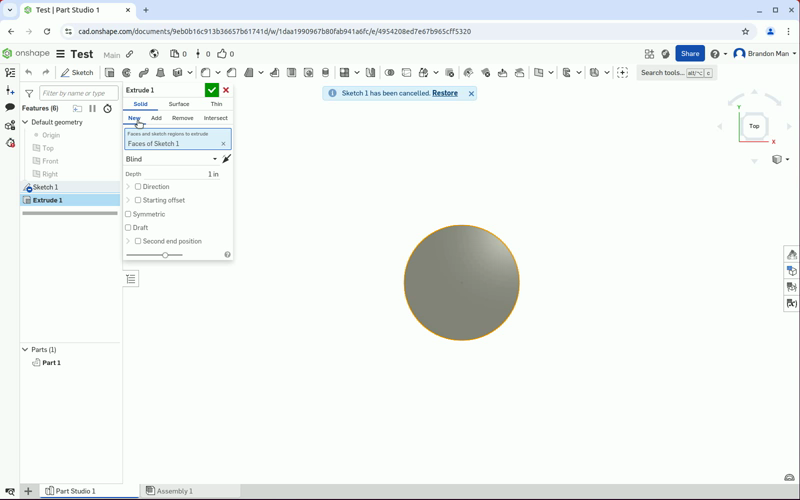
key(tab, 4)
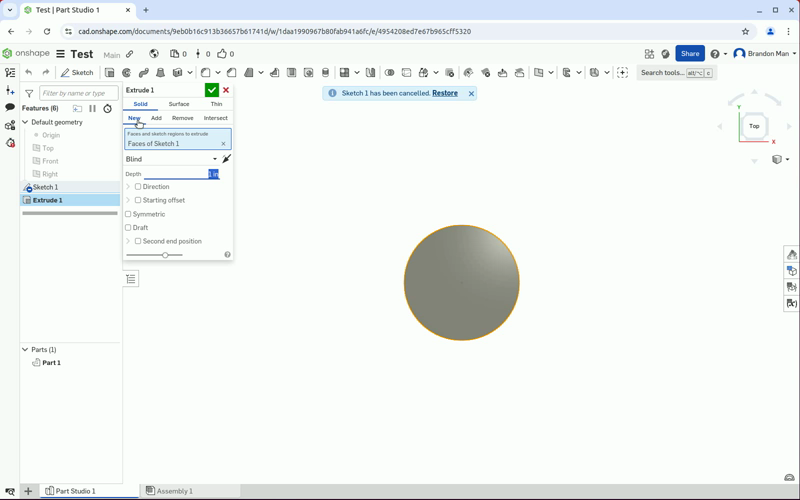
text(2.407)
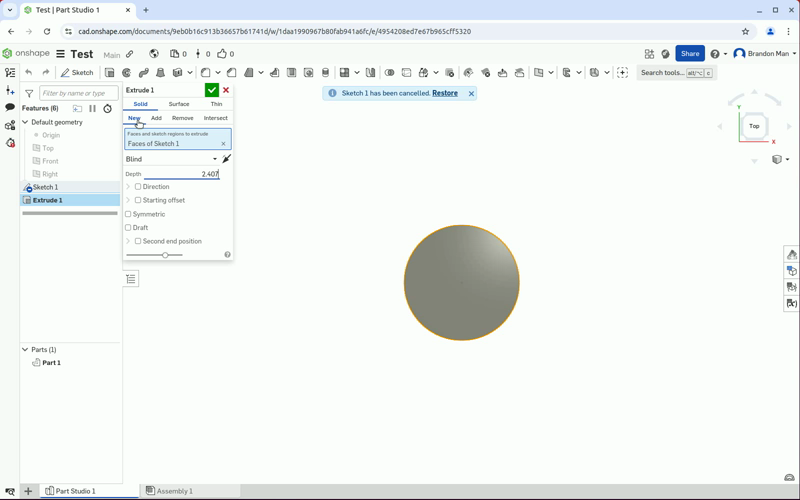
key(enter)
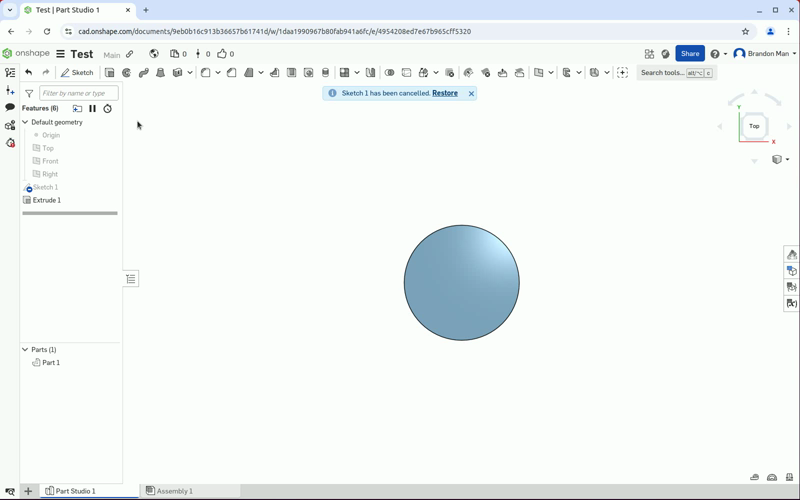
key(shift+h)
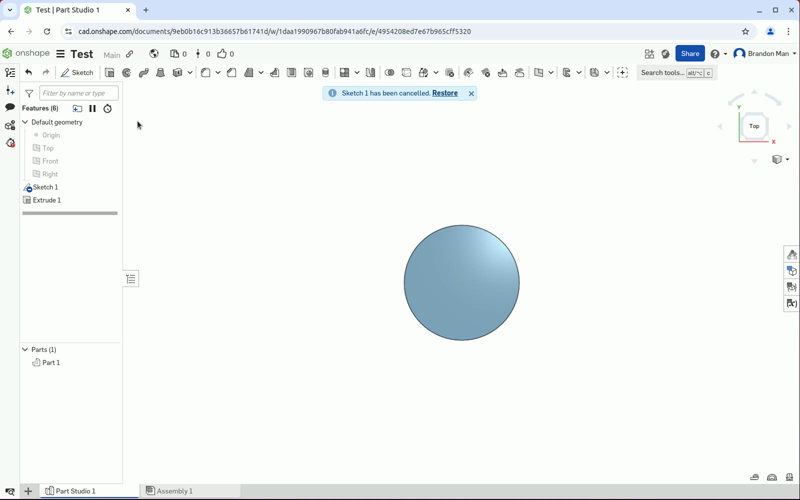
key(shift+h)
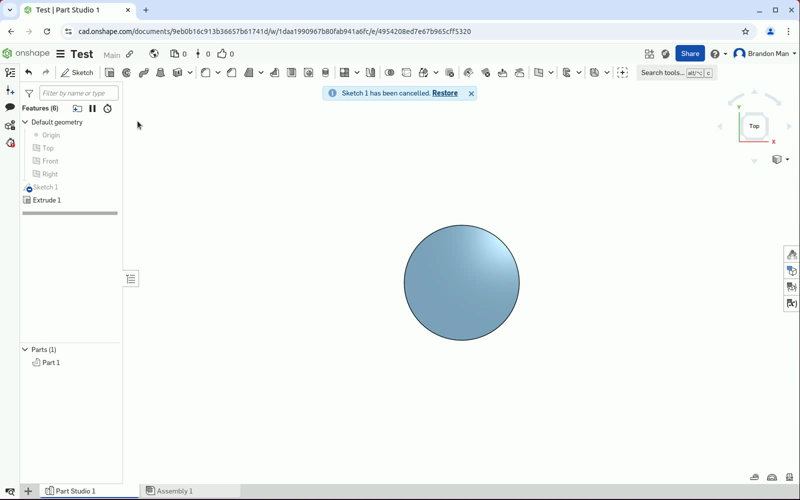
mouse_move(73, 189)
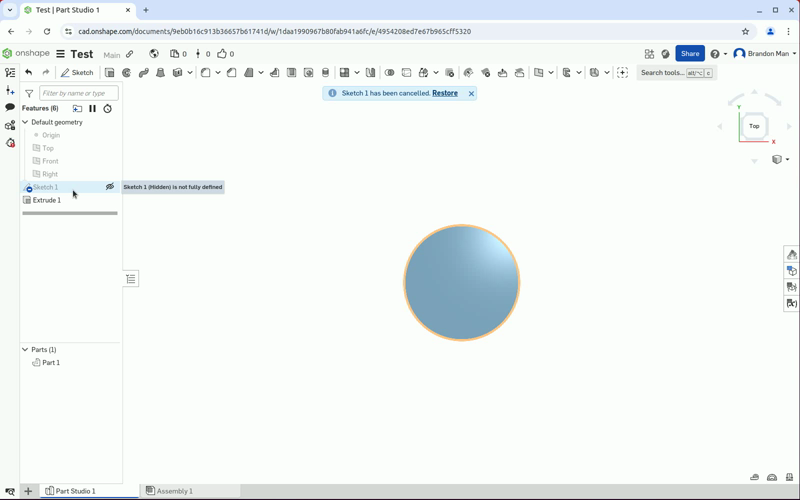
click(73, 189)
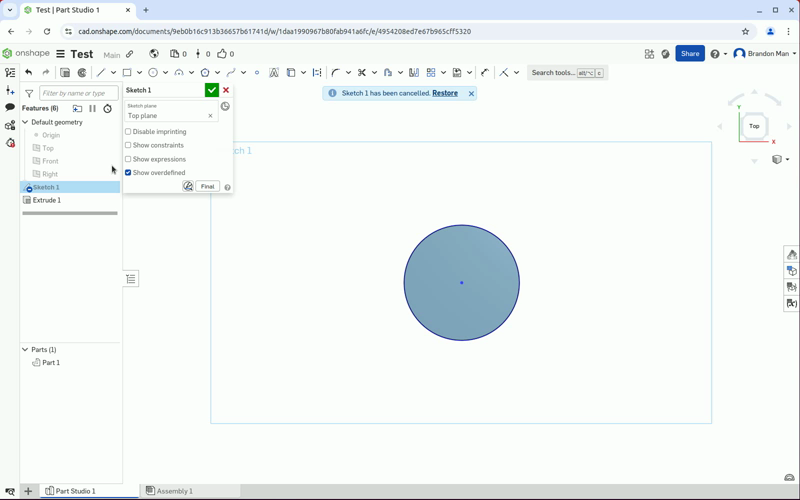
mouse_move(229, 92)
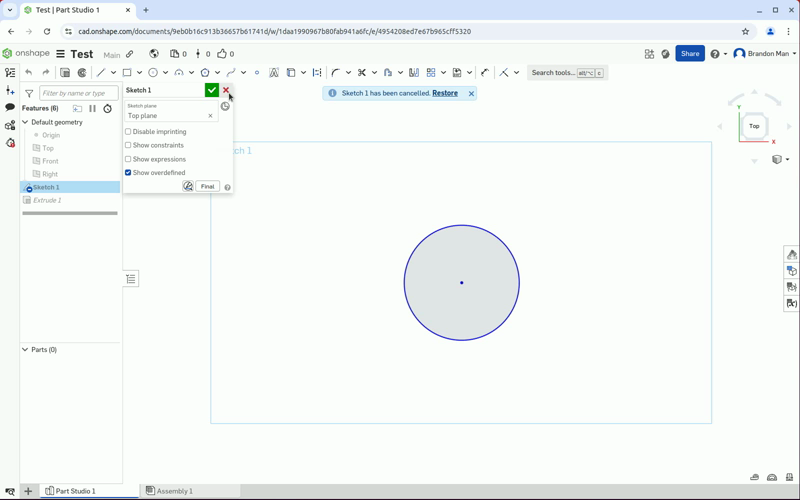
click(229, 92)
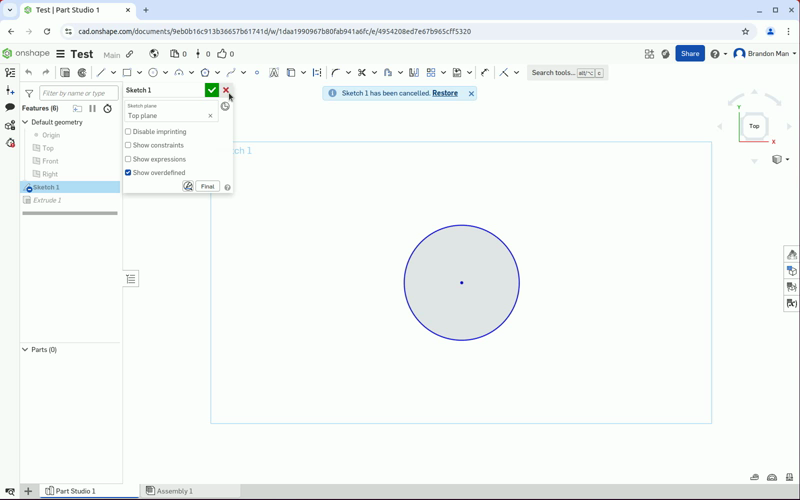
key(shift+s)
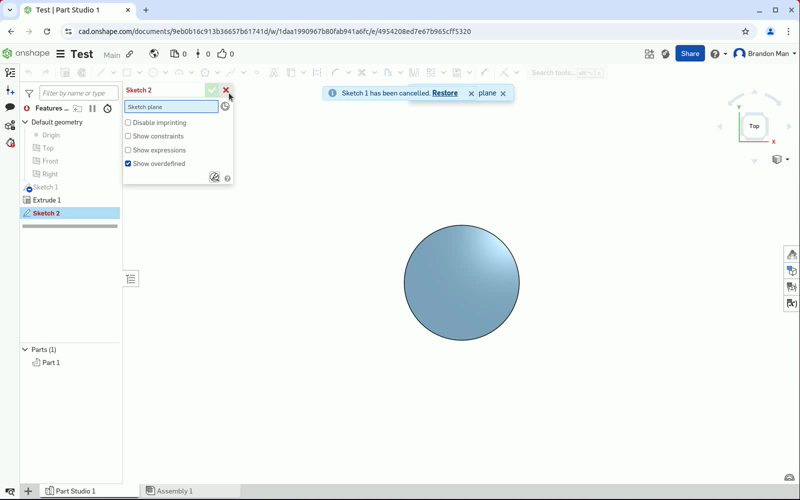
mouse_move(73, 150)
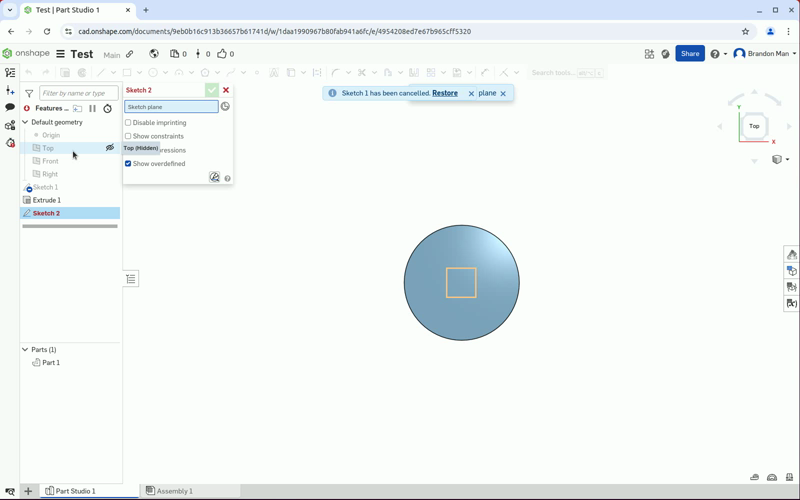
click(73, 150)
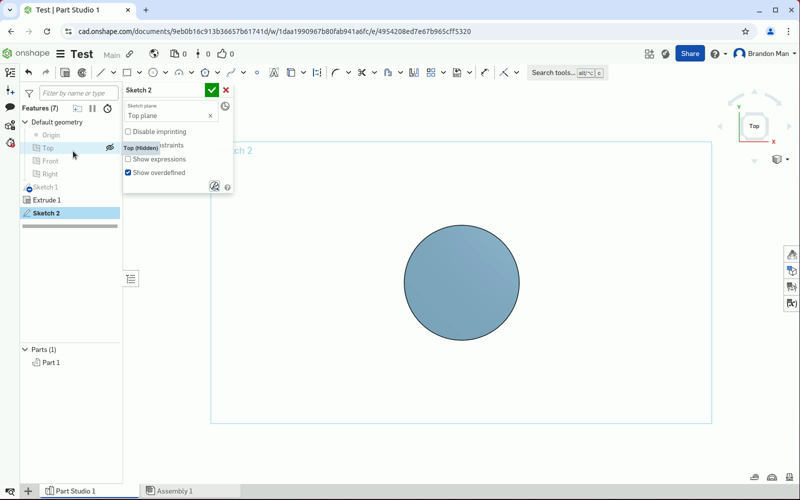
mouse_move(73, 352)
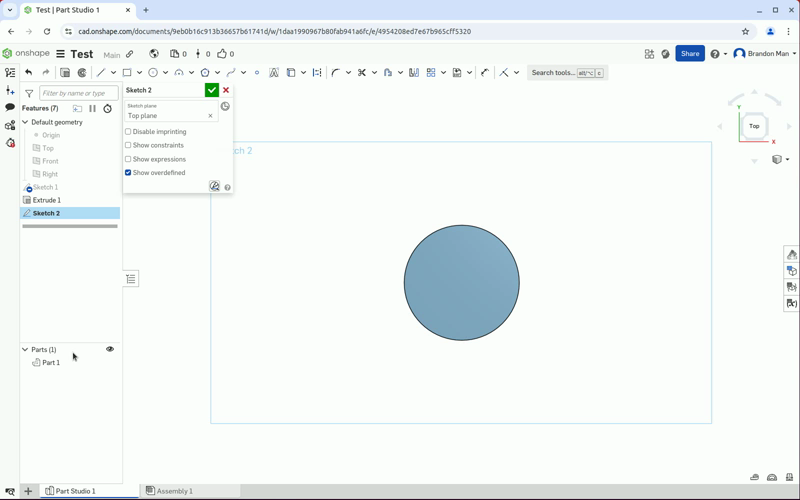
key(y)
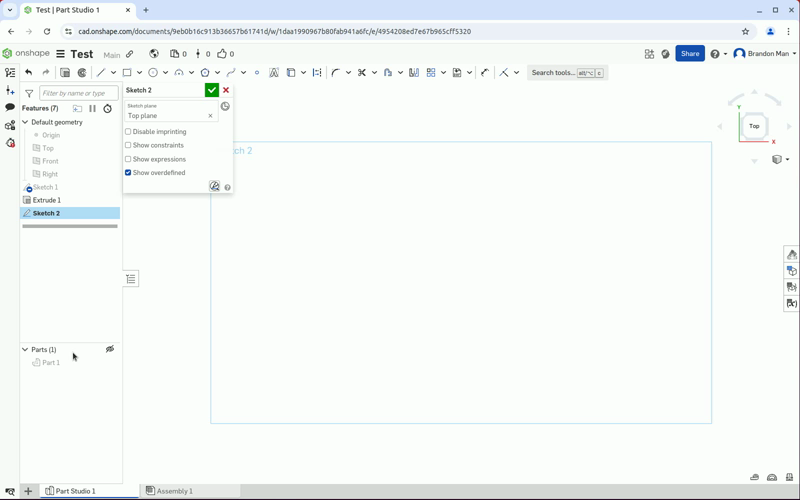
key(c)
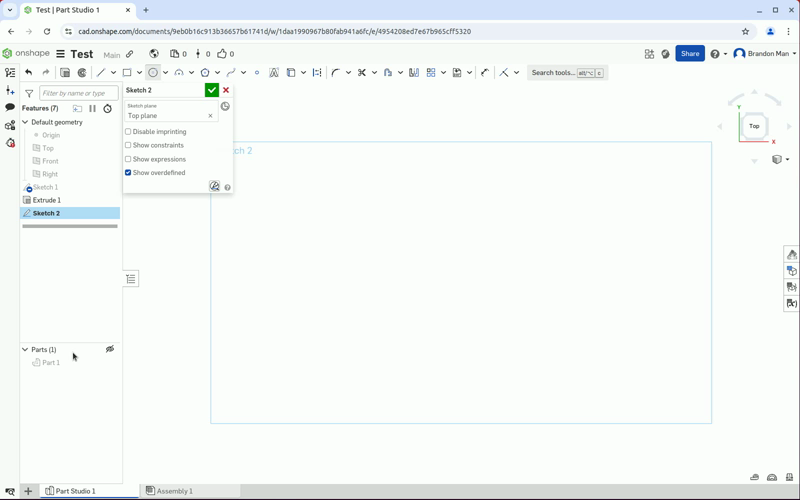
key_down(shift)
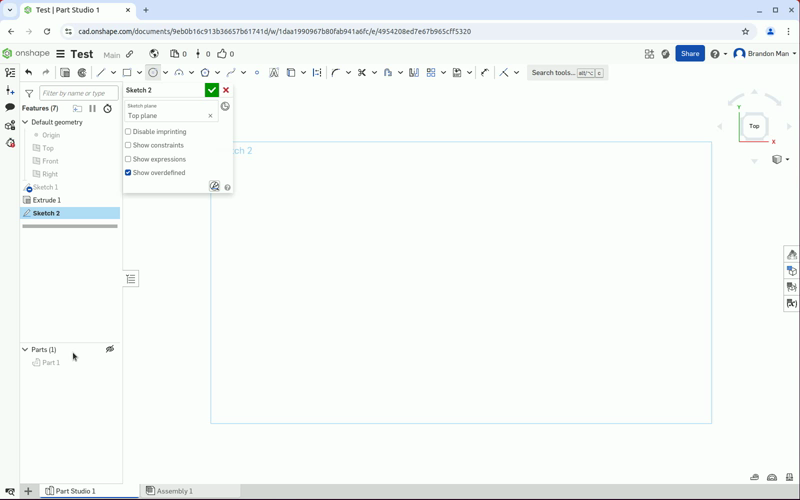
mouse_move(461, 282)
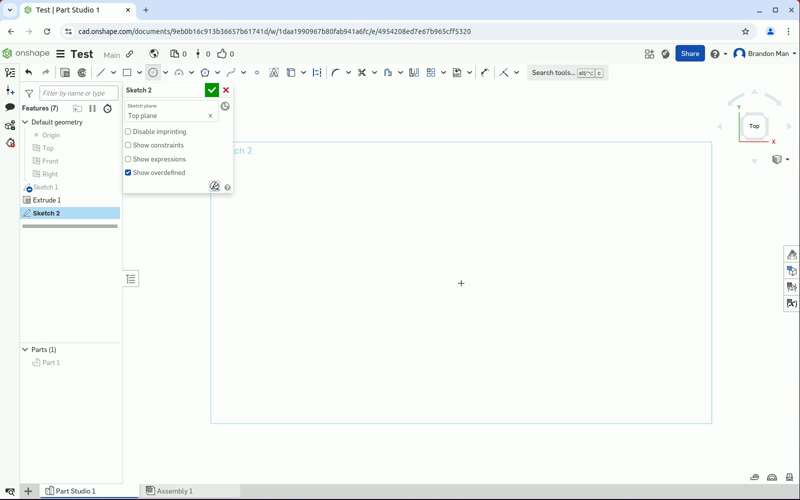
click(461, 282)
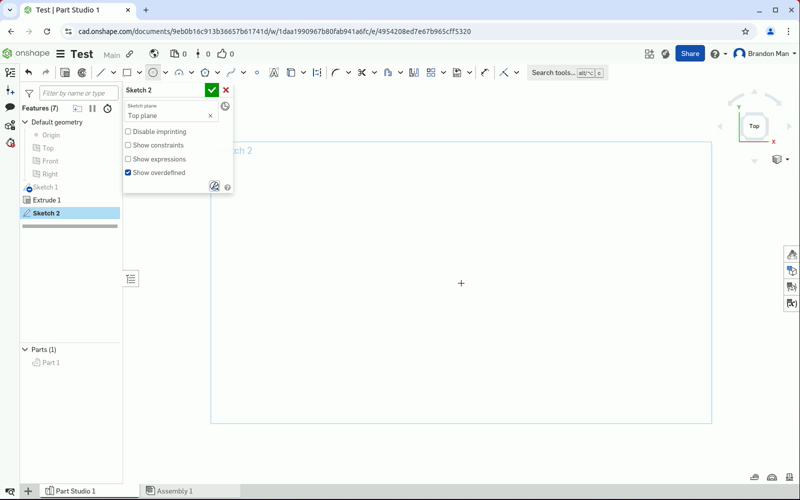
key_up(shift)
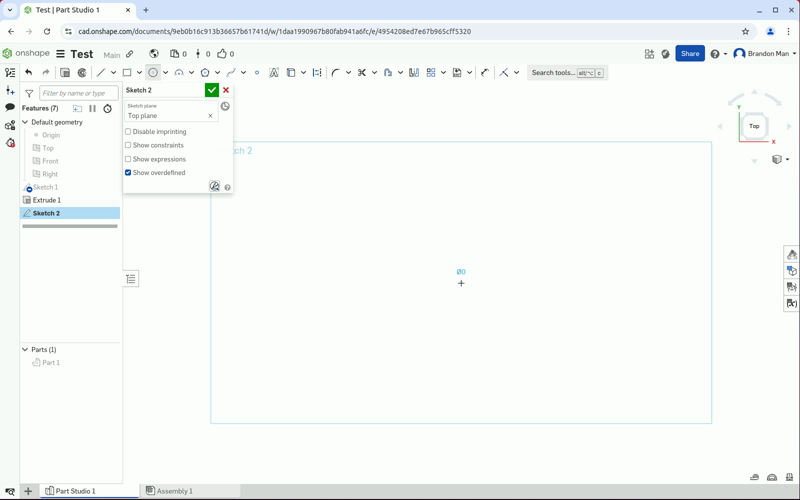
mouse_move(574, 282)
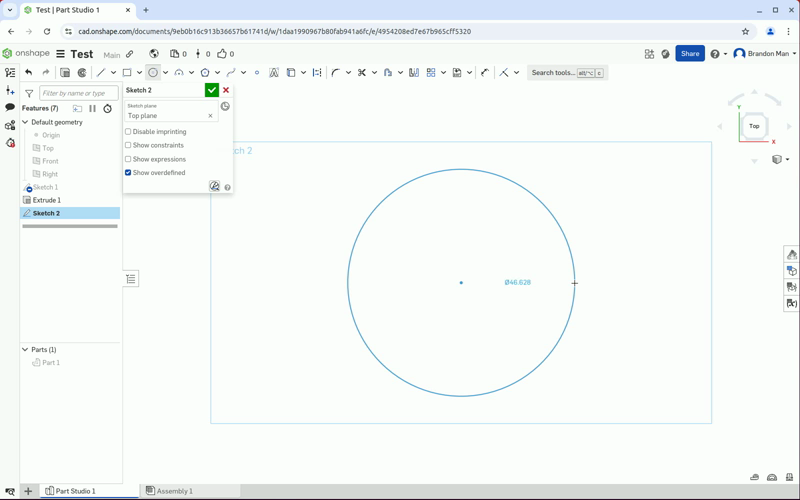
click(574, 282)
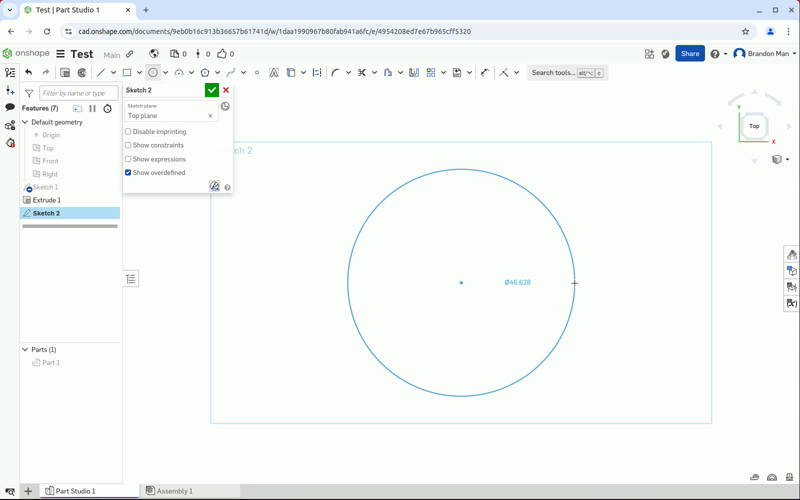
key(esc)
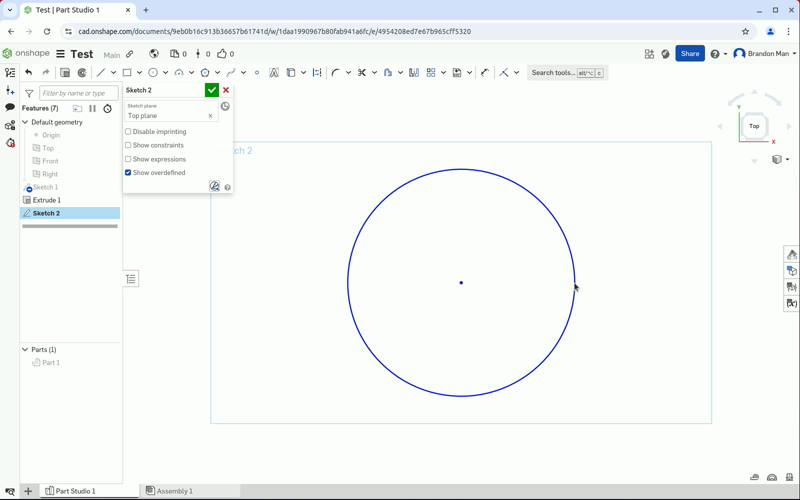
key(c)
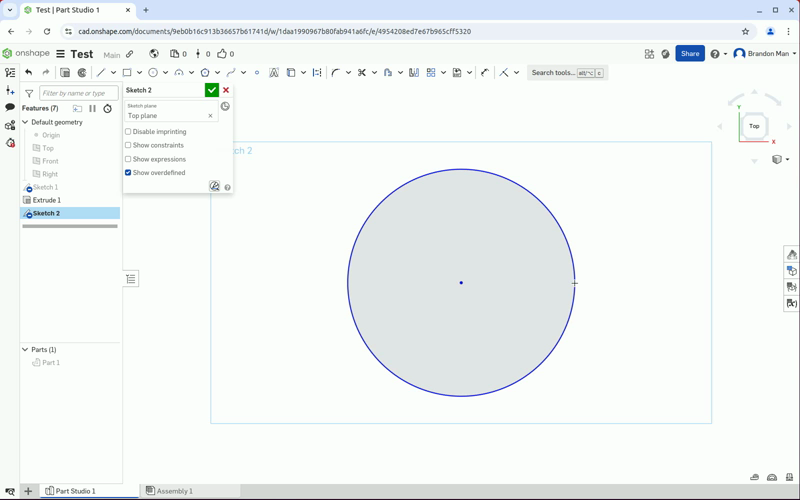
key_down(shift)
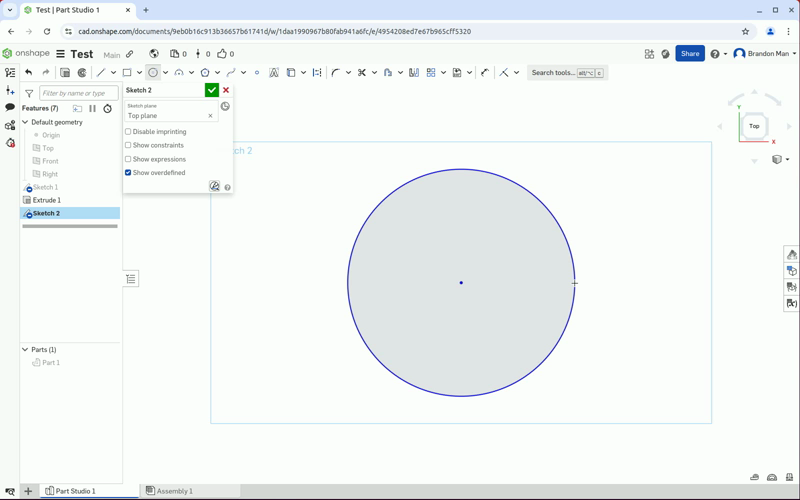
mouse_move(461, 282)
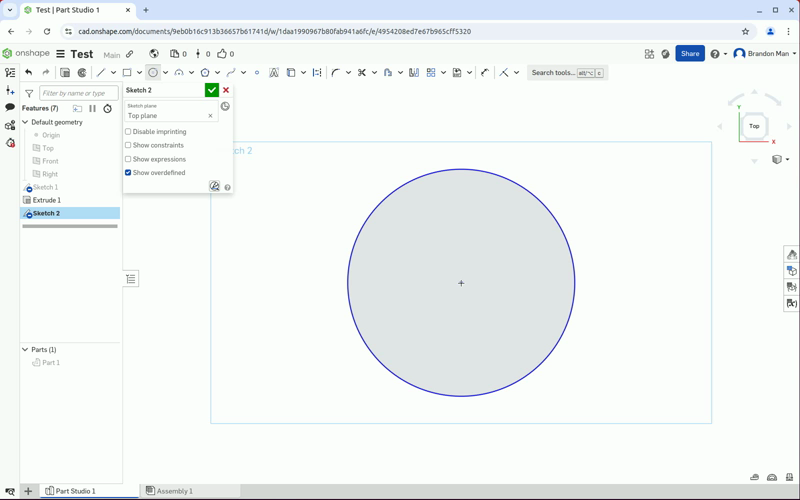
click(461, 282)
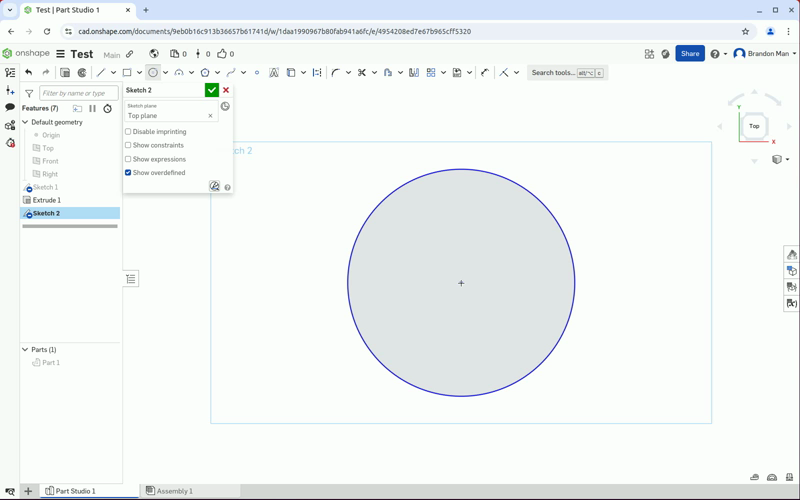
key_up(shift)
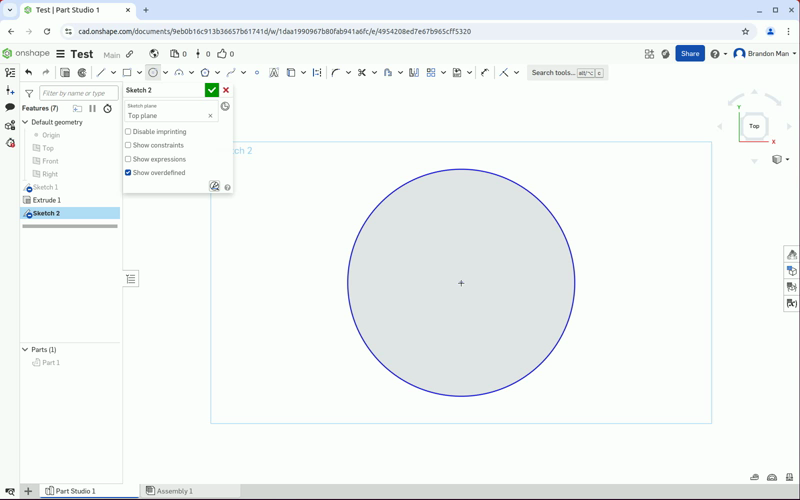
mouse_move(517, 282)
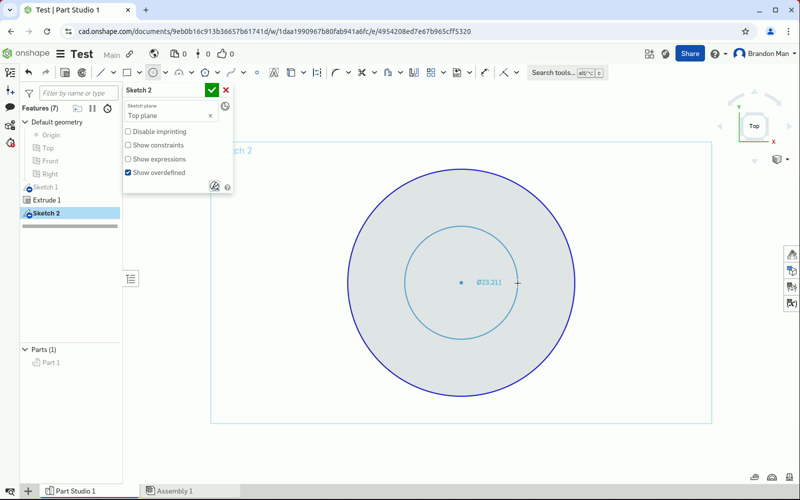
click(517, 282)
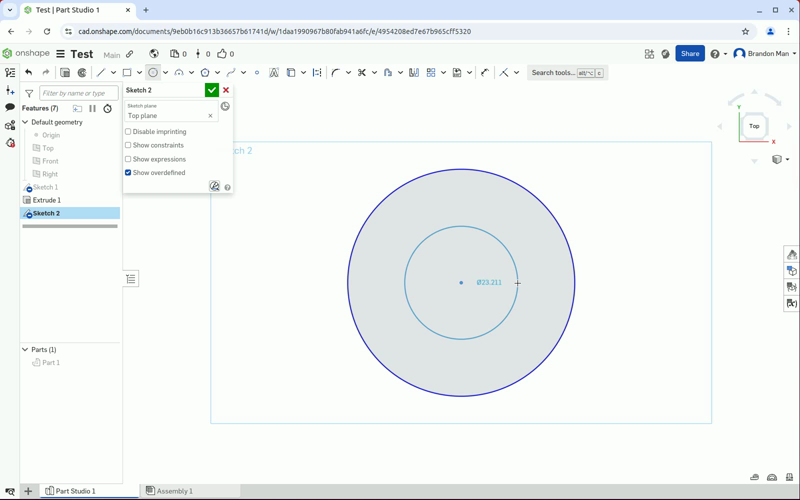
key(esc)
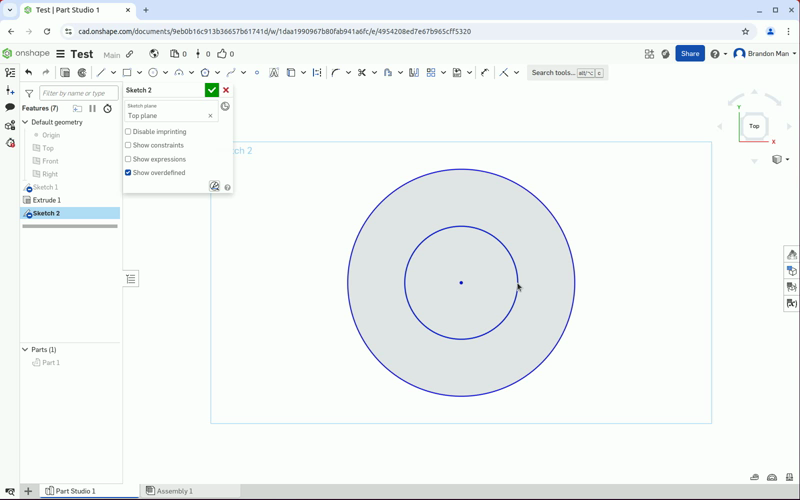
mouse_move(434, 361)
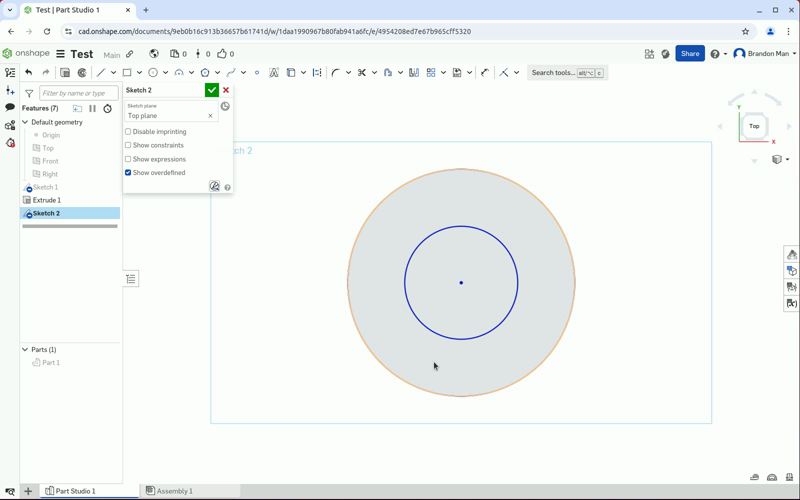
click(434, 361)
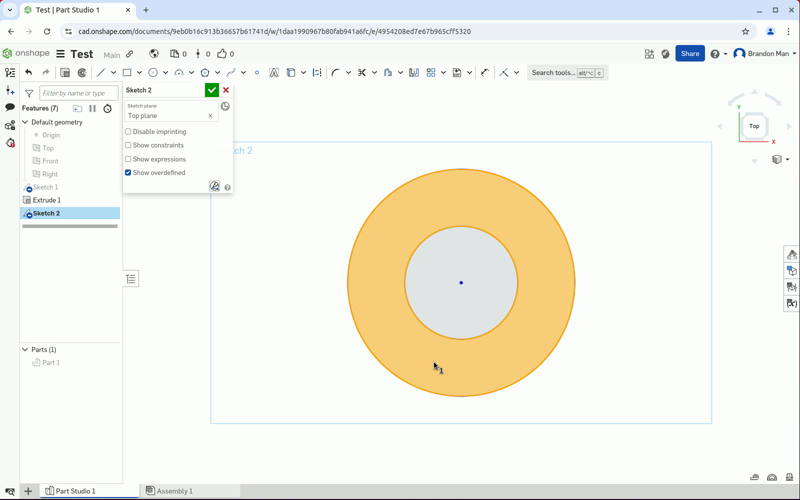
mouse_move(73, 352)
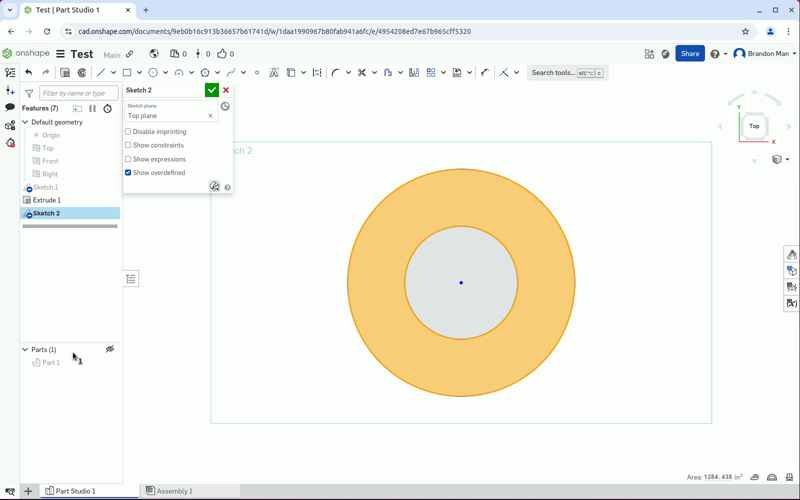
key(shift+y)
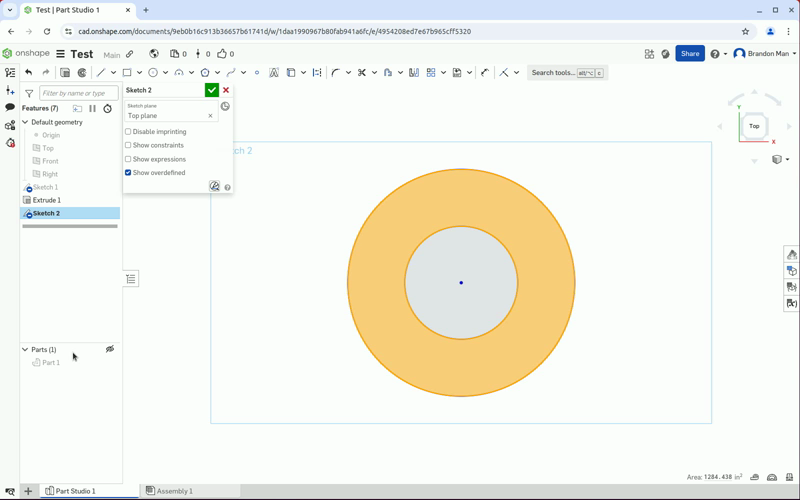
key(shift+e)
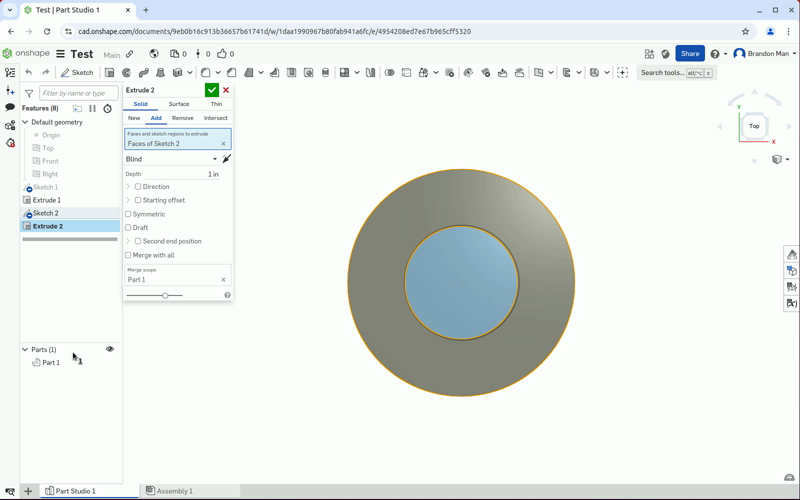
mouse_move(143, 106)
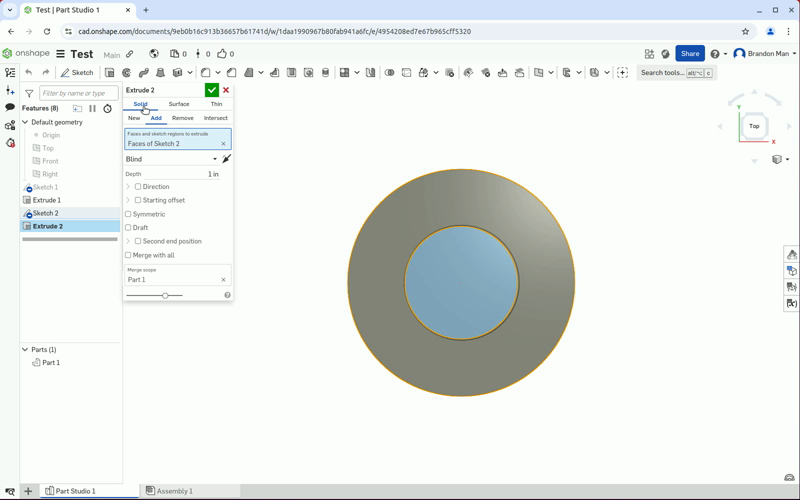
click(143, 106)
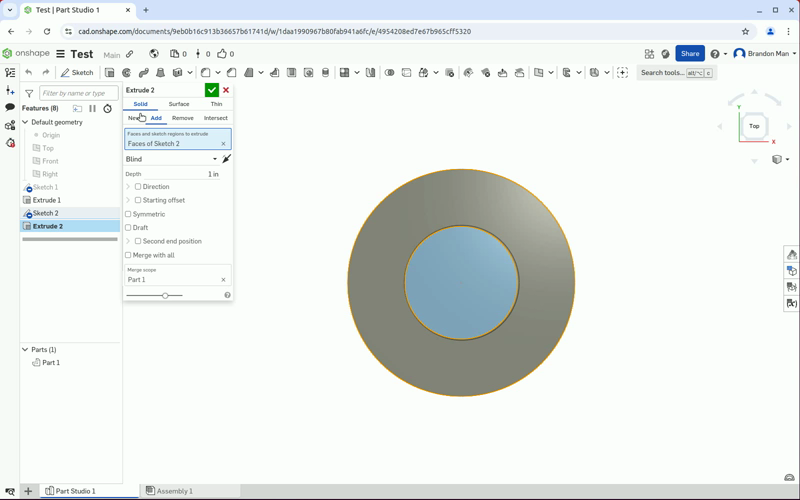
mouse_move(137, 120)
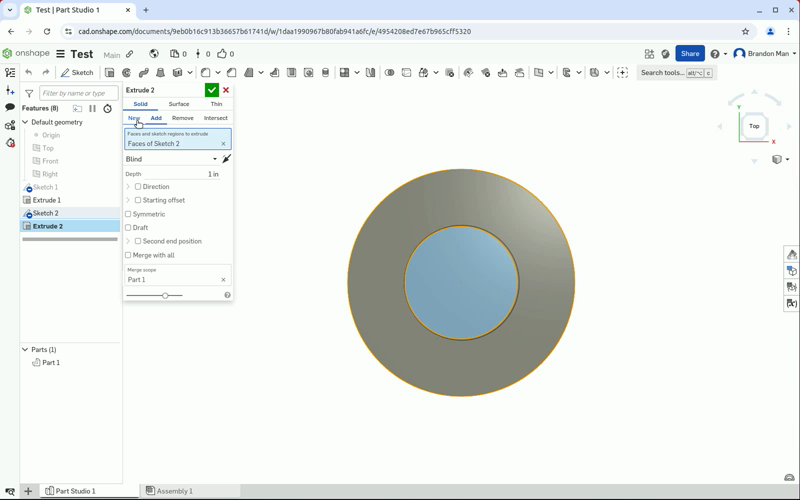
click(137, 120)
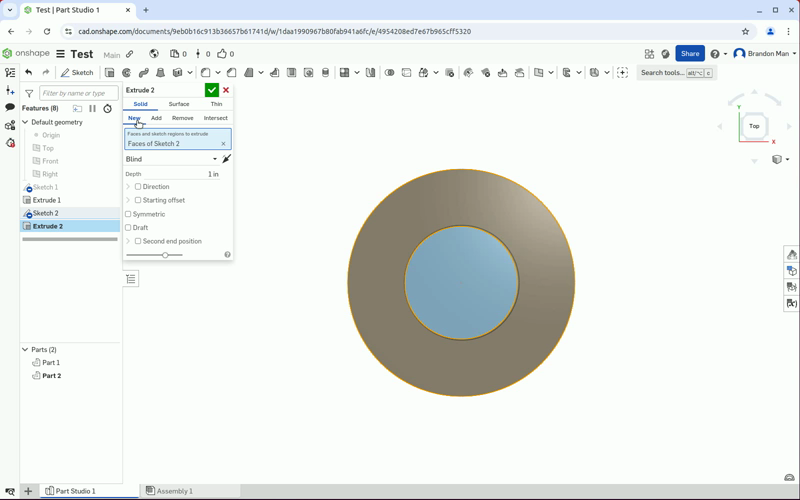
key(tab, 4)
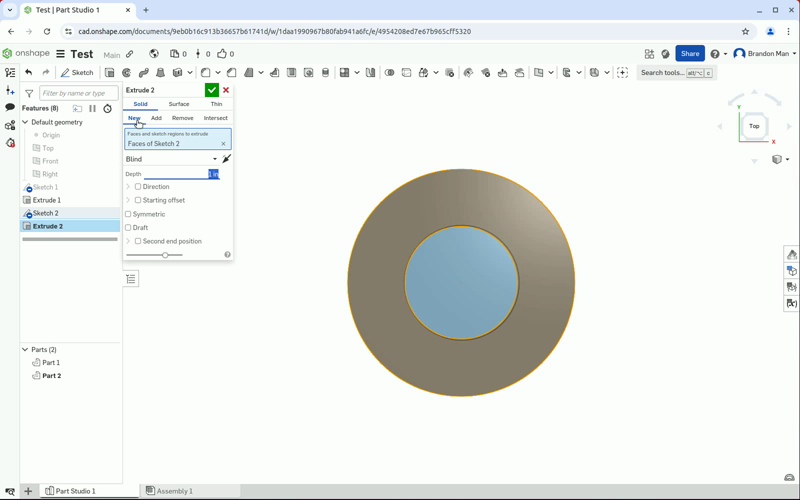
text(2.407)
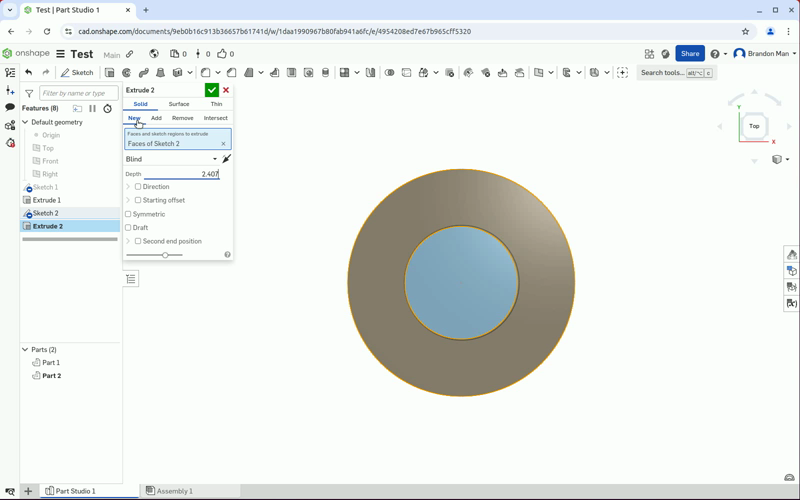
key(enter)
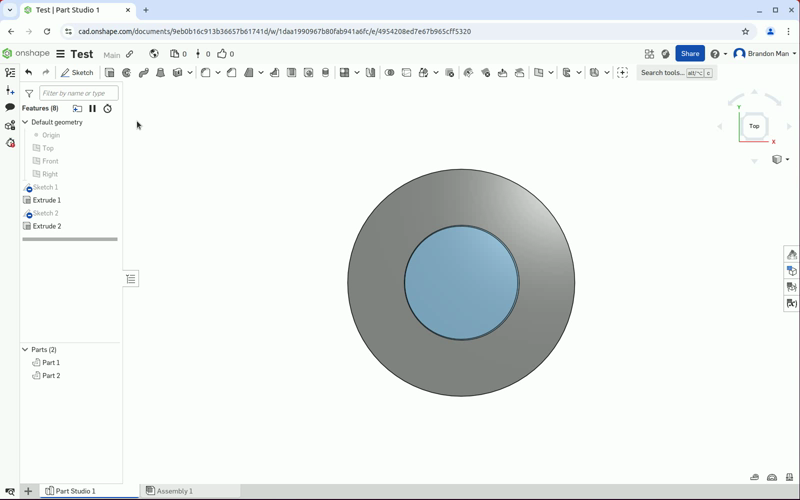
key(shift+h)
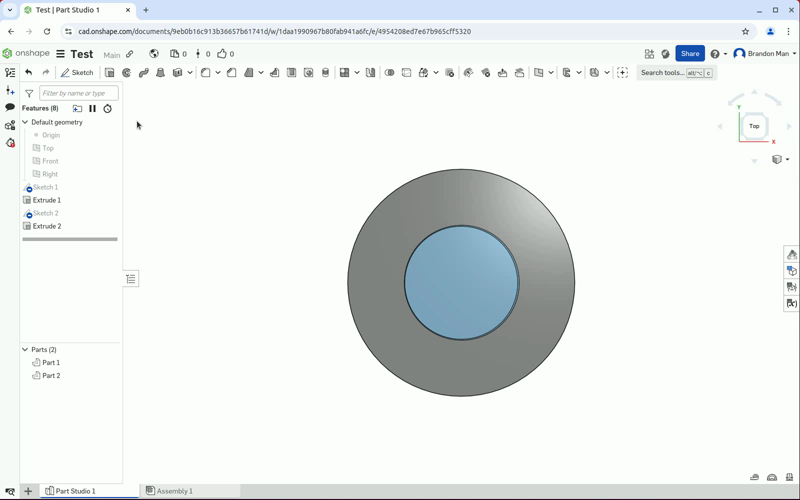
key(shift+h)
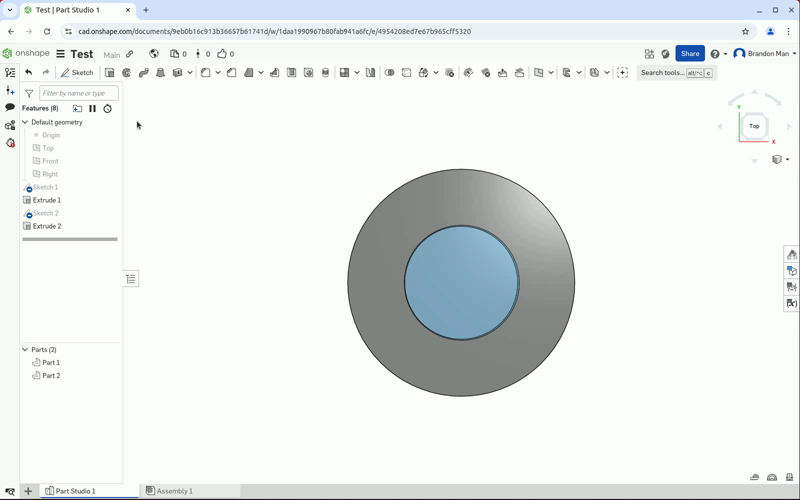
mouse_move(73, 189)
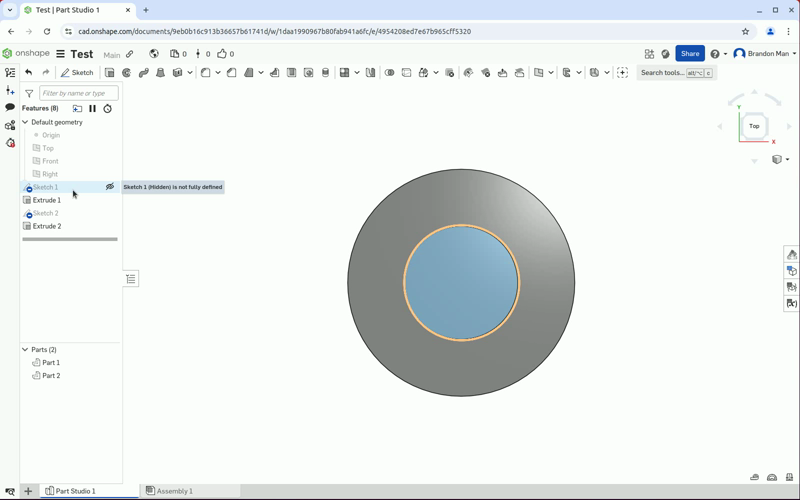
click(73, 189)
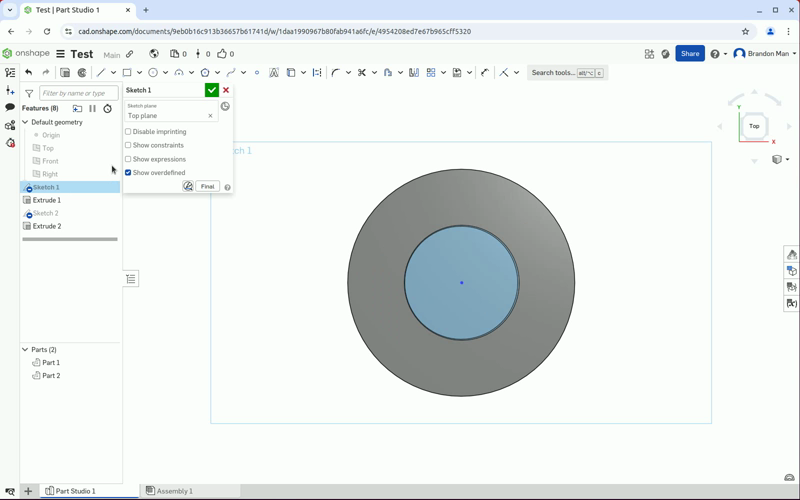
mouse_move(229, 92)
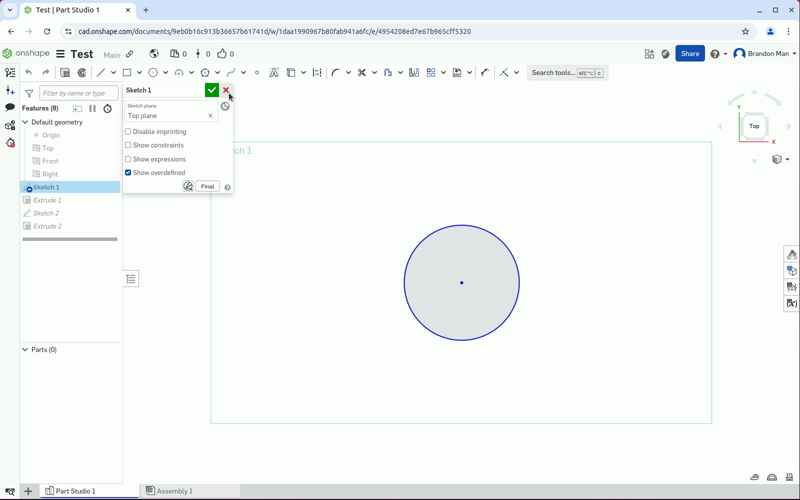
click(229, 92)
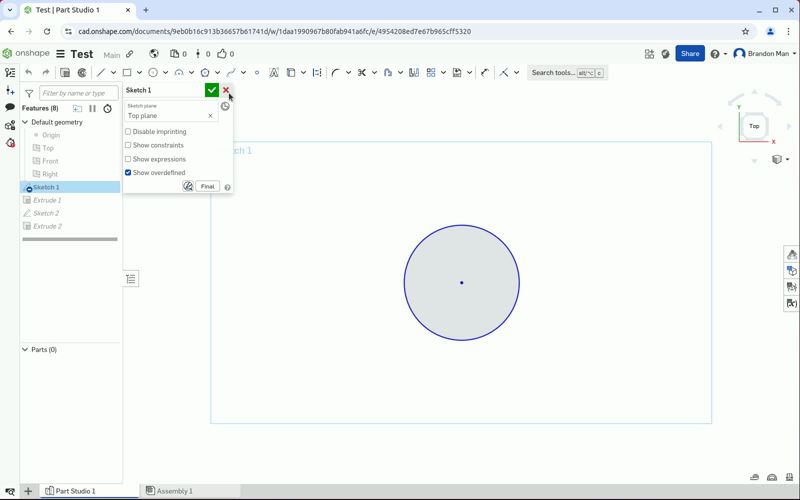
key(shift+s)
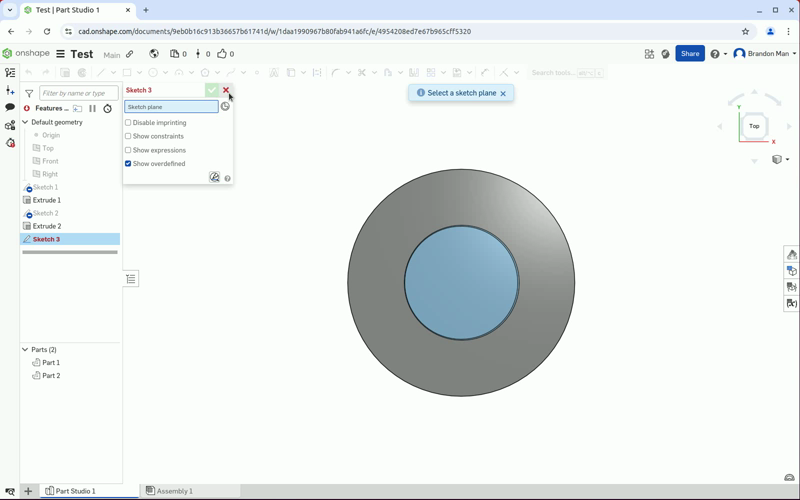
mouse_move(73, 150)
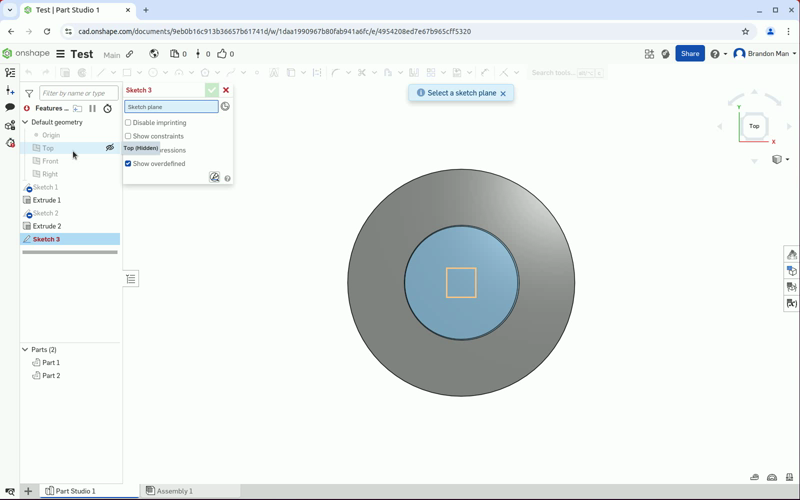
click(73, 150)
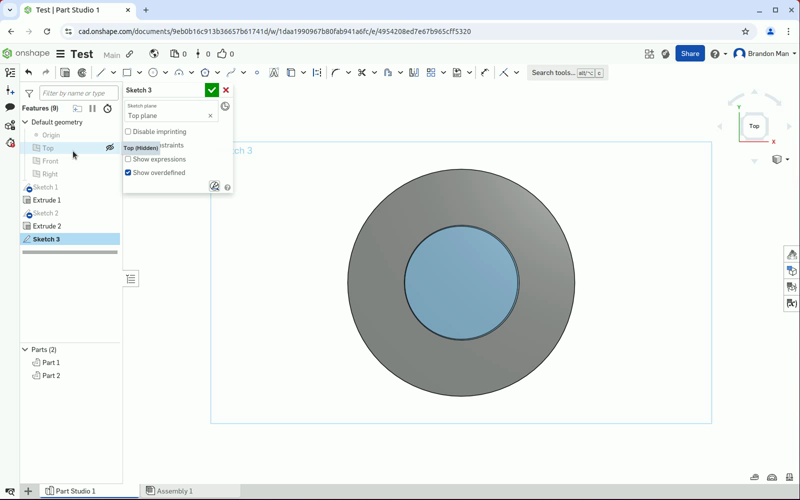
mouse_move(73, 352)
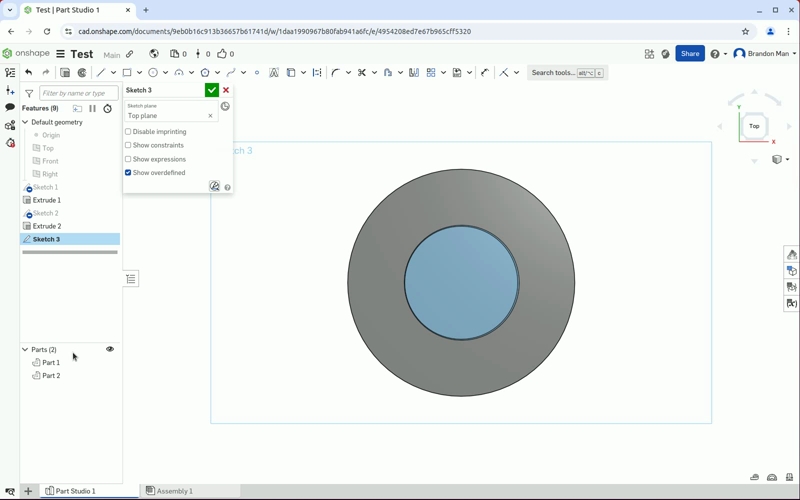
key(y)
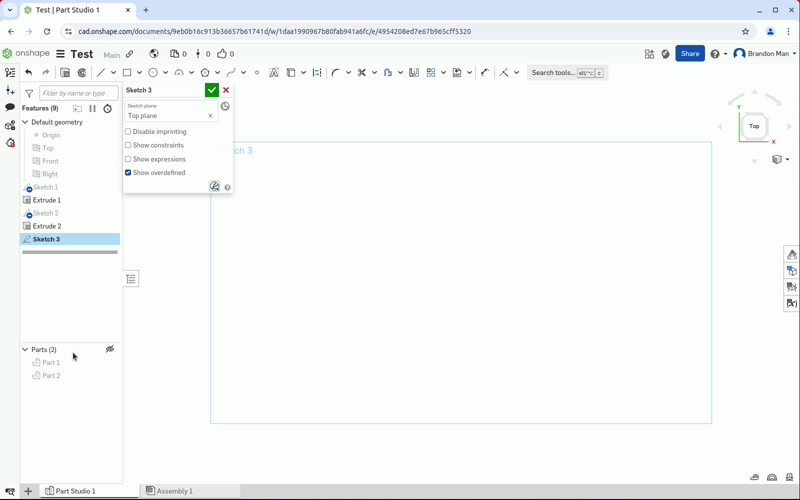
key(c)
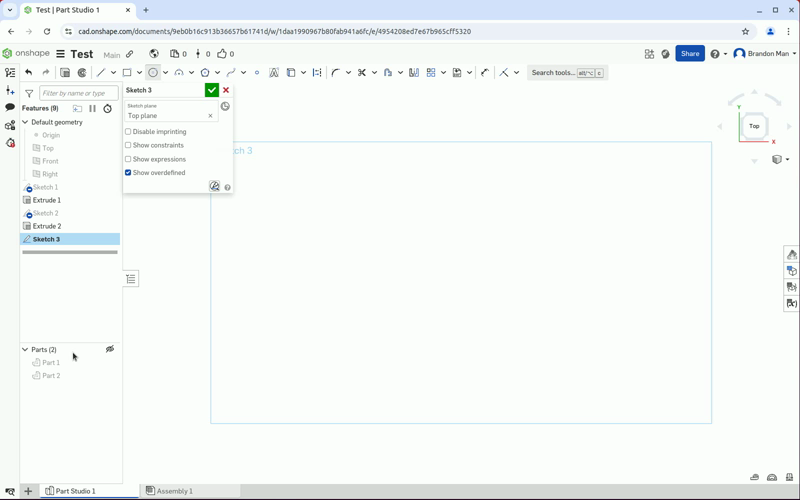
key_down(shift)
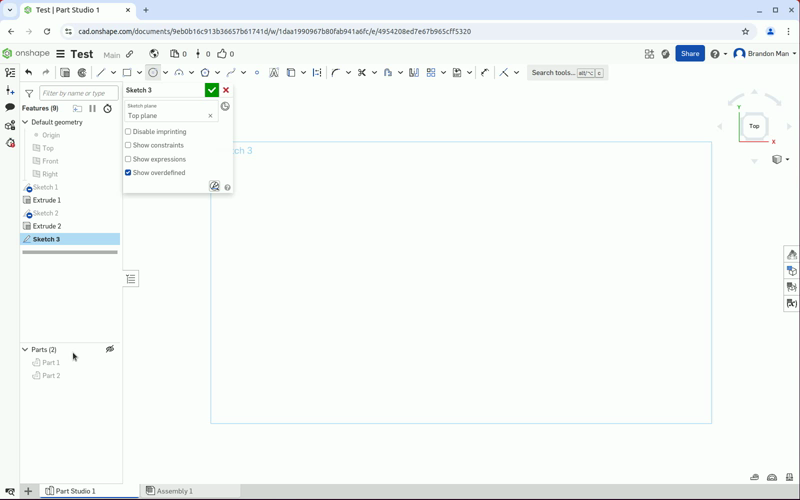
mouse_move(461, 282)
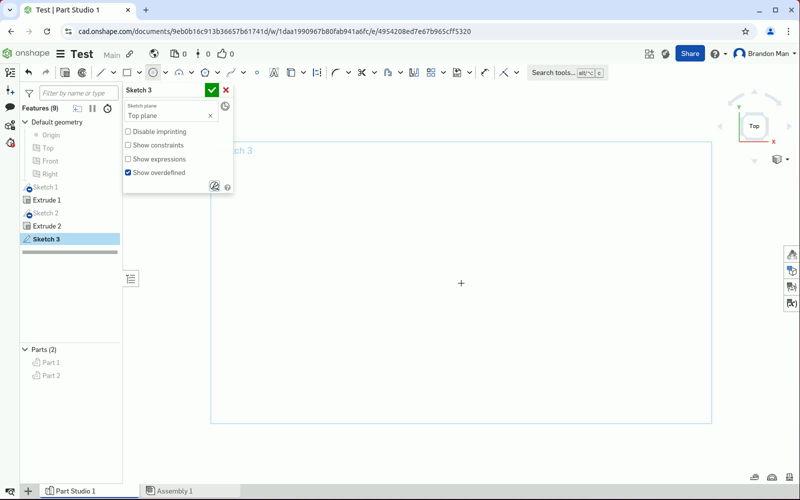
click(461, 282)
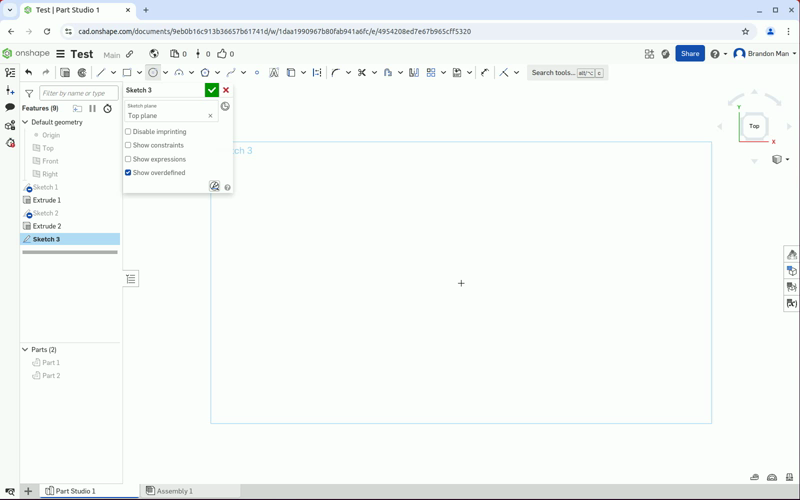
key_up(shift)
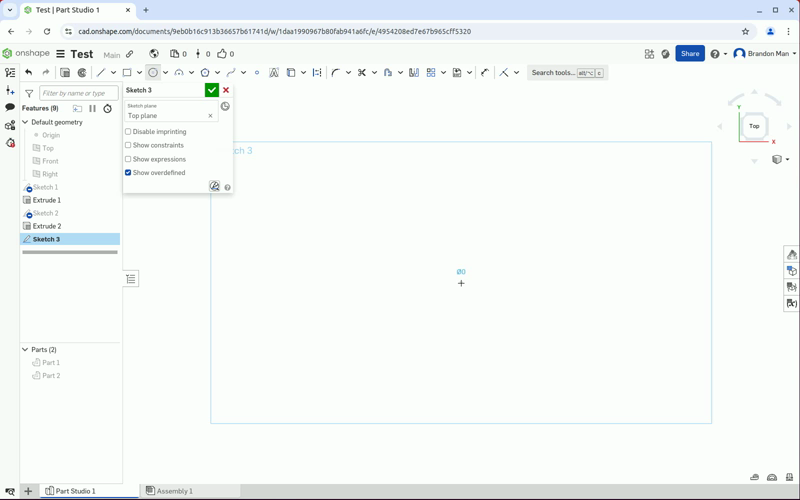
mouse_move(574, 282)
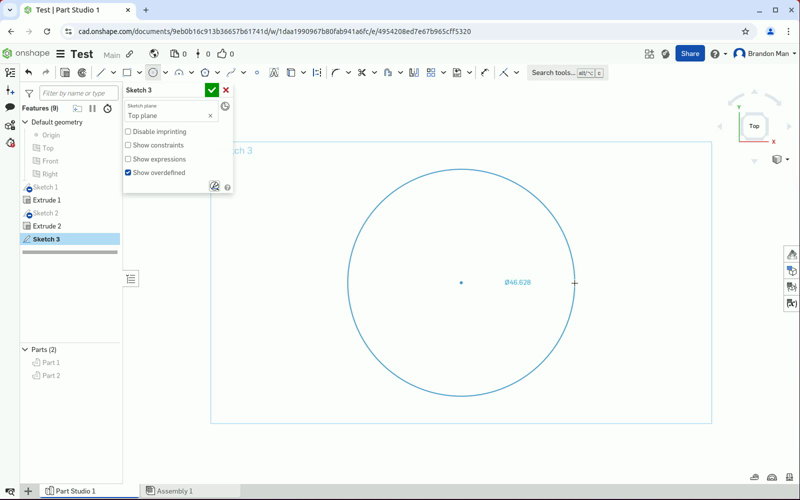
click(574, 282)
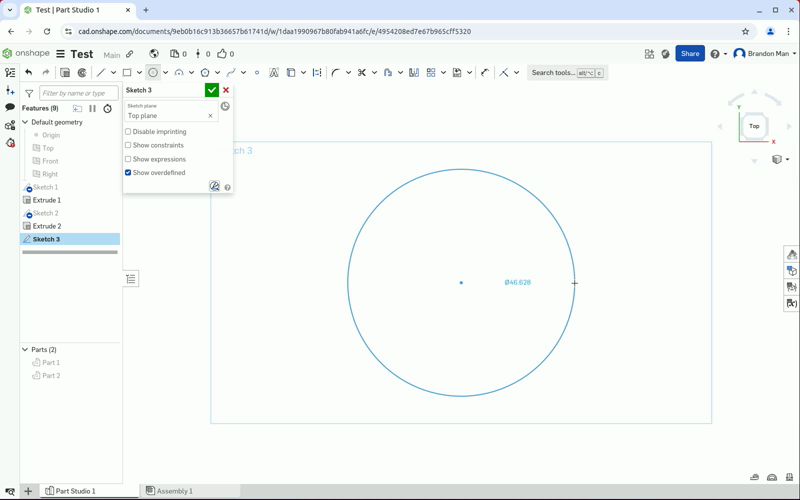
key(esc)
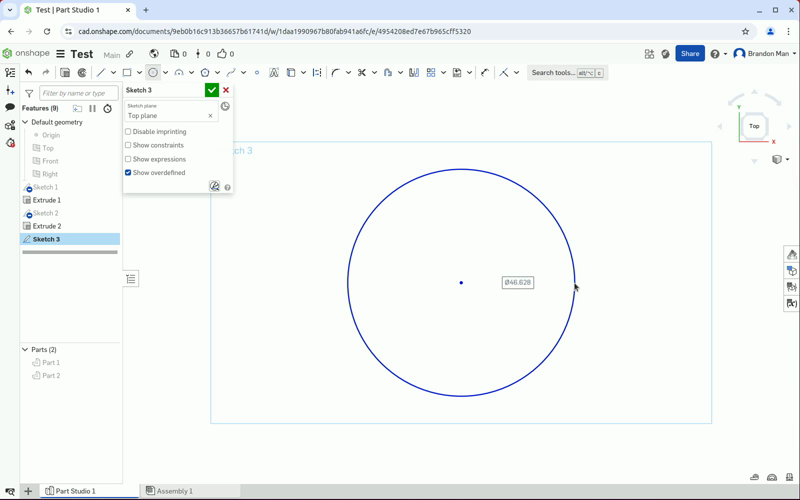
key(c)
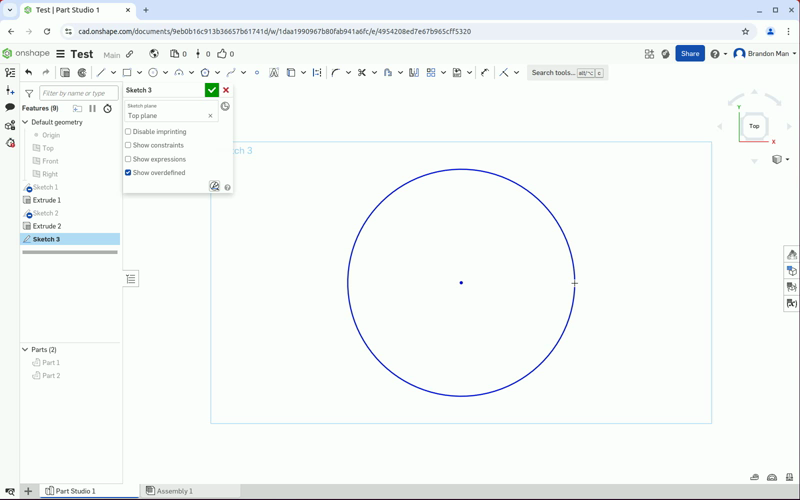
key_down(shift)
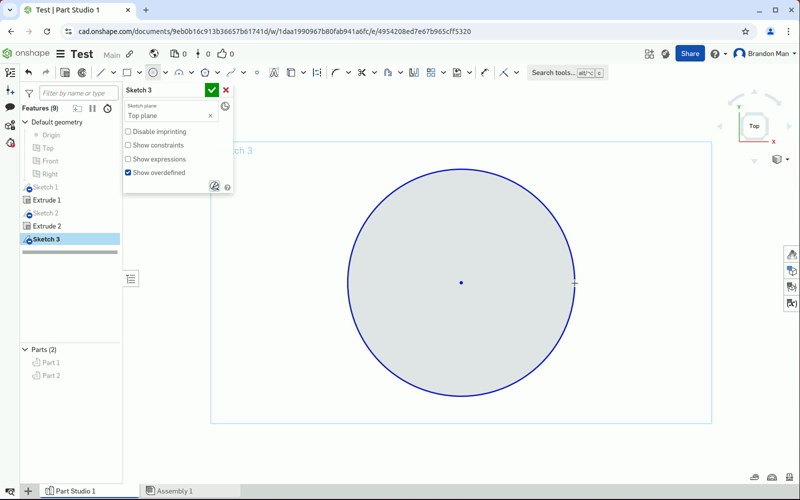
mouse_move(461, 282)
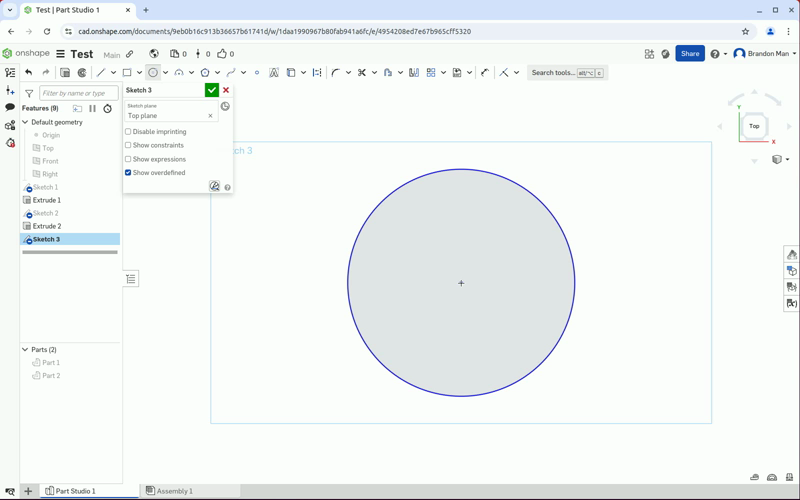
click(461, 282)
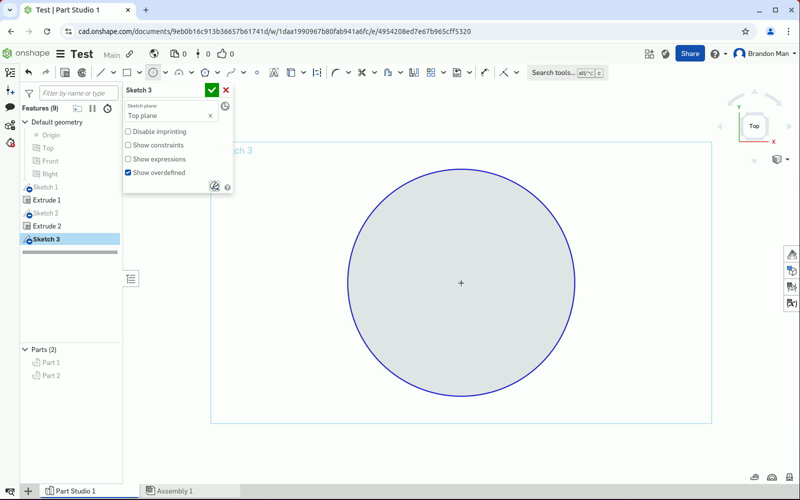
key_up(shift)
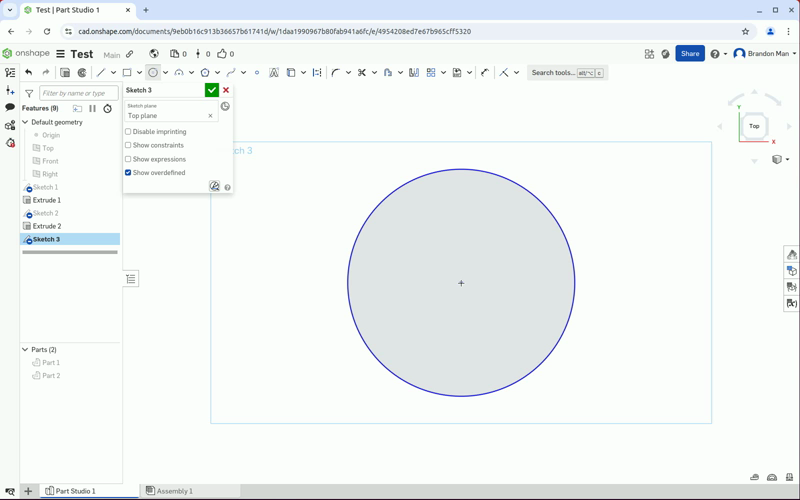
mouse_move(517, 282)
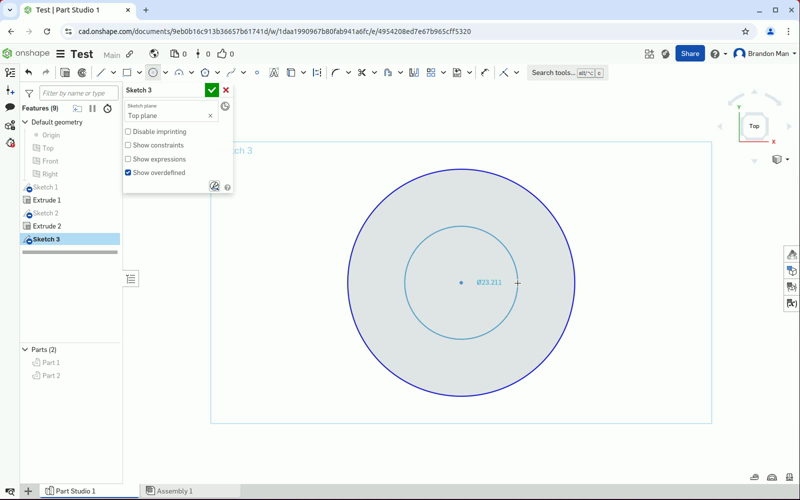
click(517, 282)
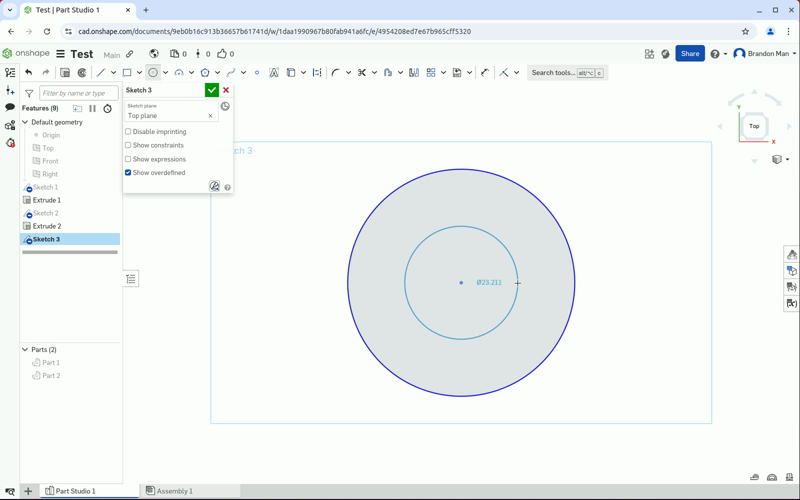
key(esc)
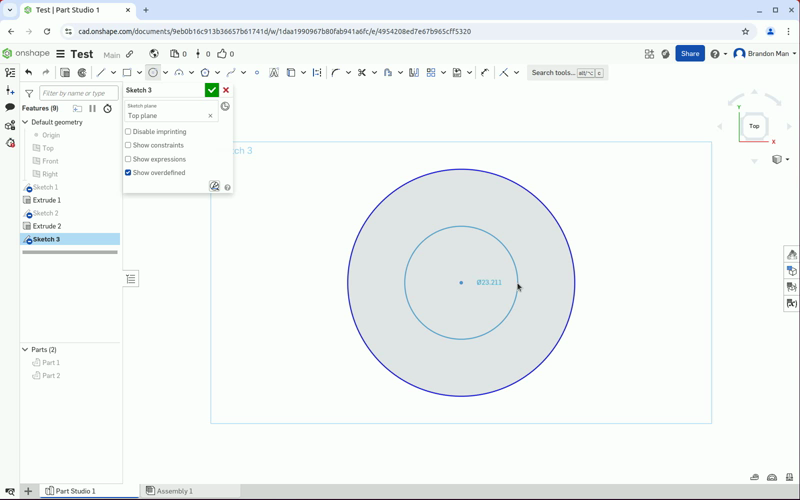
mouse_move(486, 362)
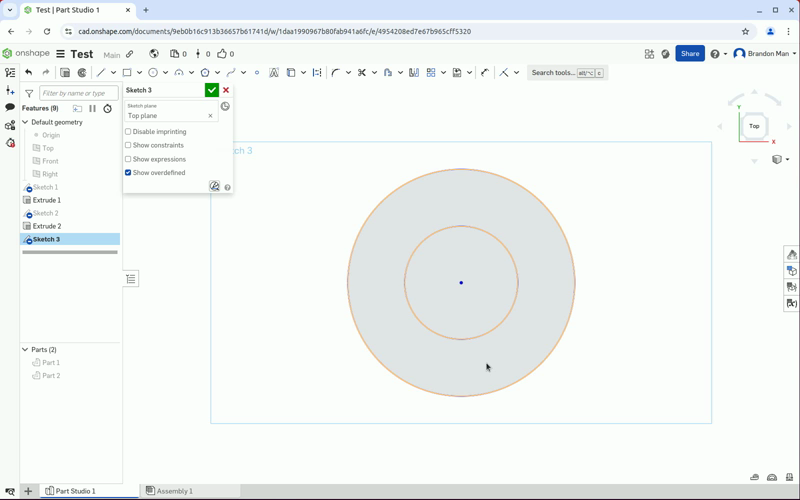
click(486, 362)
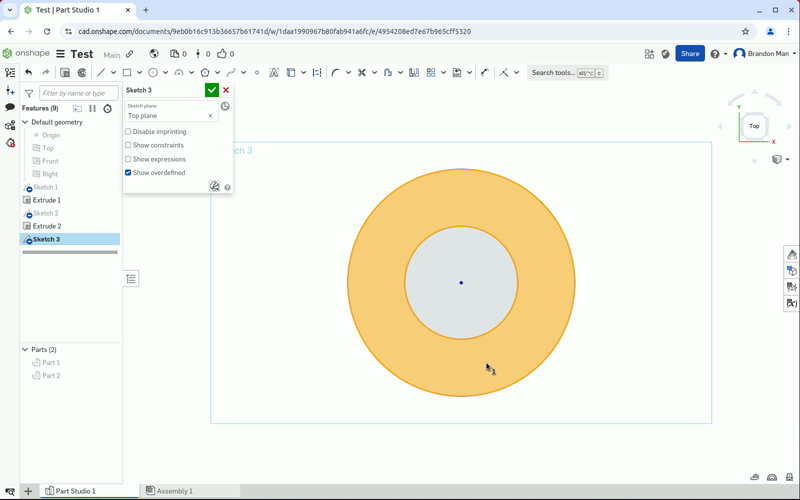
mouse_move(73, 352)
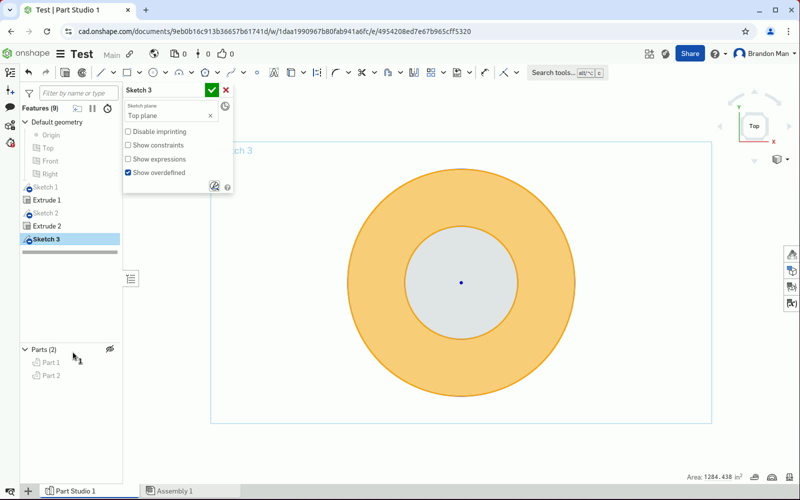
key(shift+y)
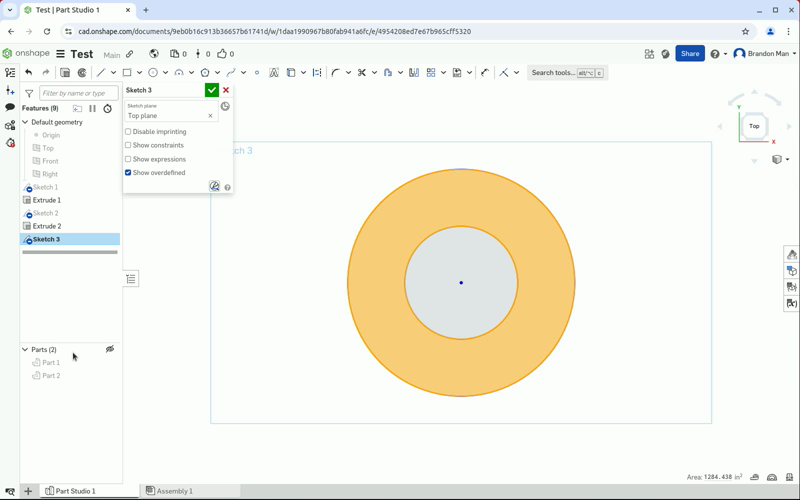
key(shift+e)
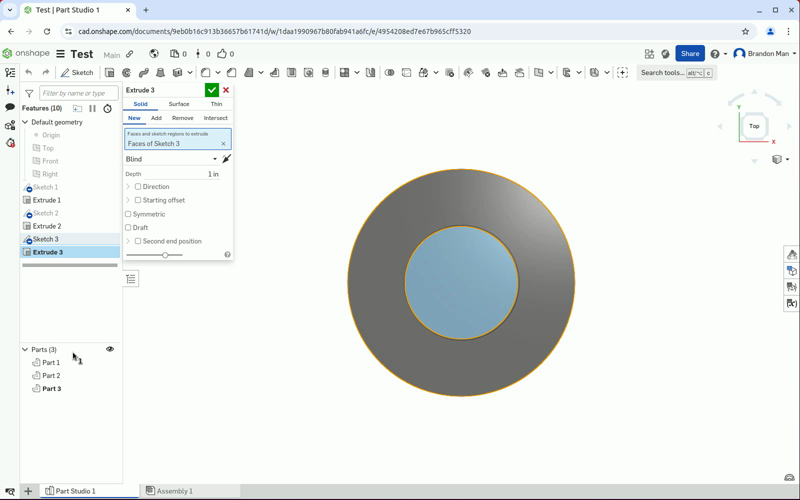
mouse_move(143, 106)
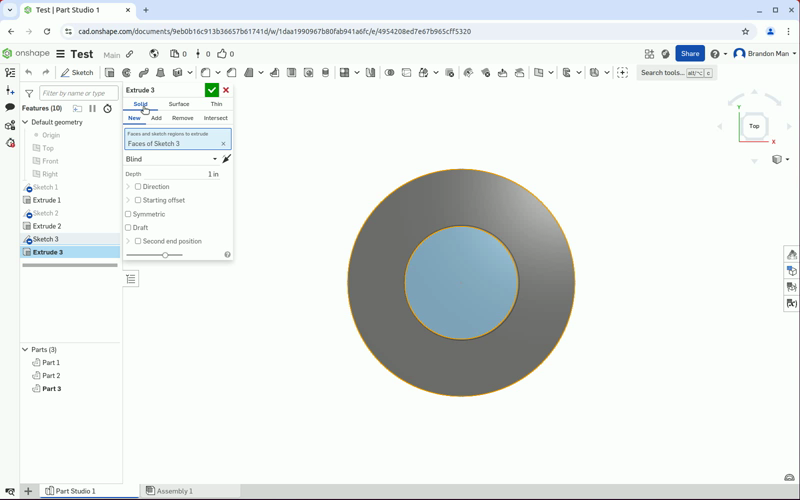
click(143, 106)
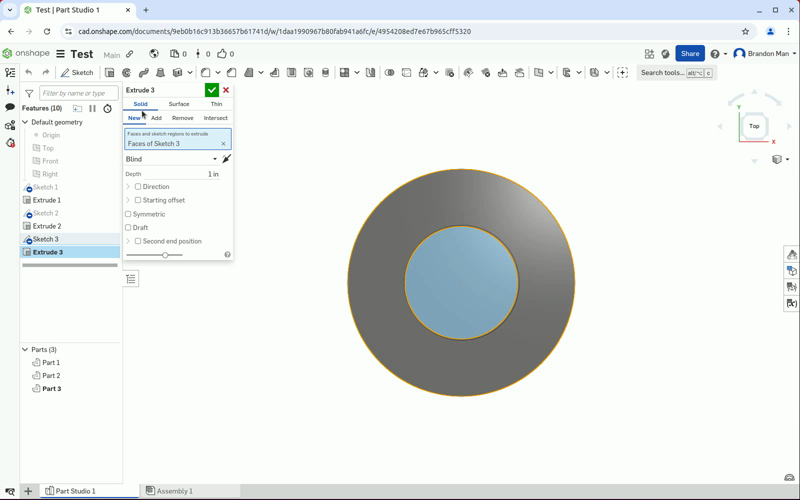
mouse_move(137, 120)
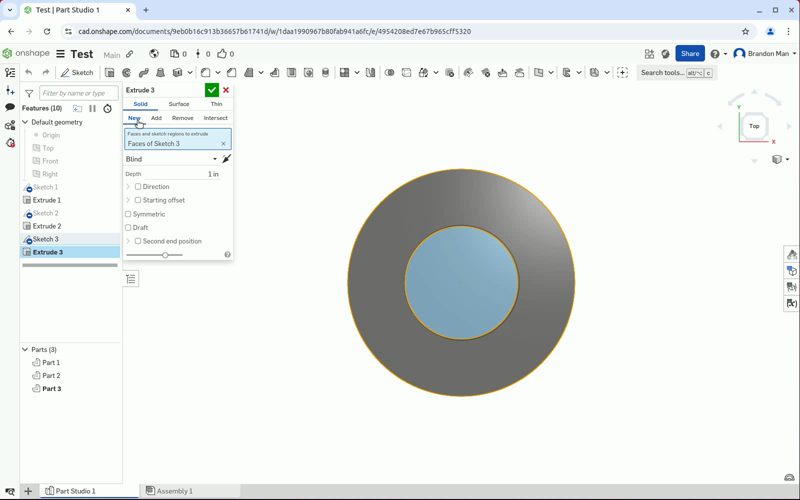
click(137, 120)
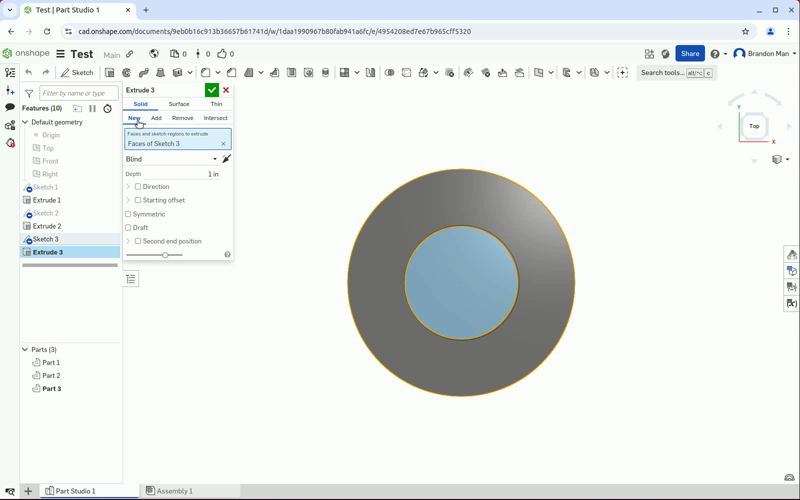
key(tab, 4)
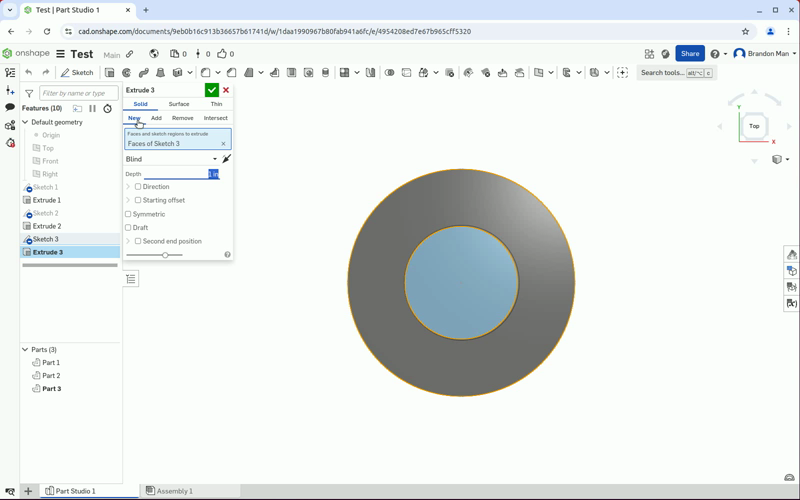
text(4.814)
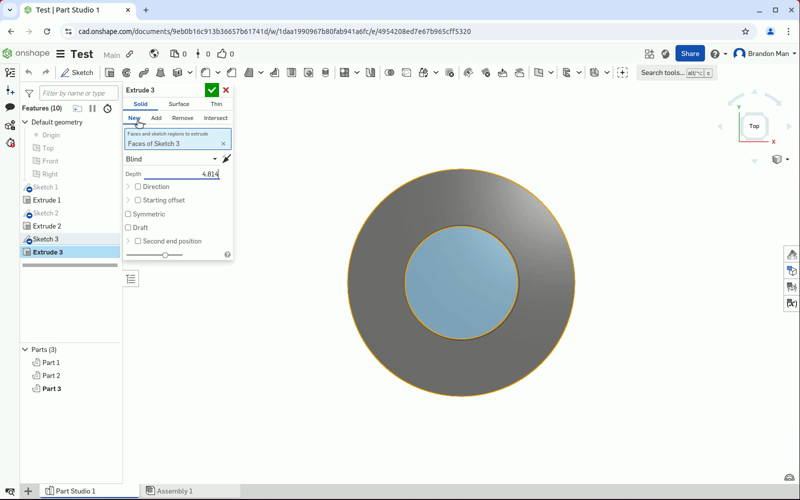
key(enter)
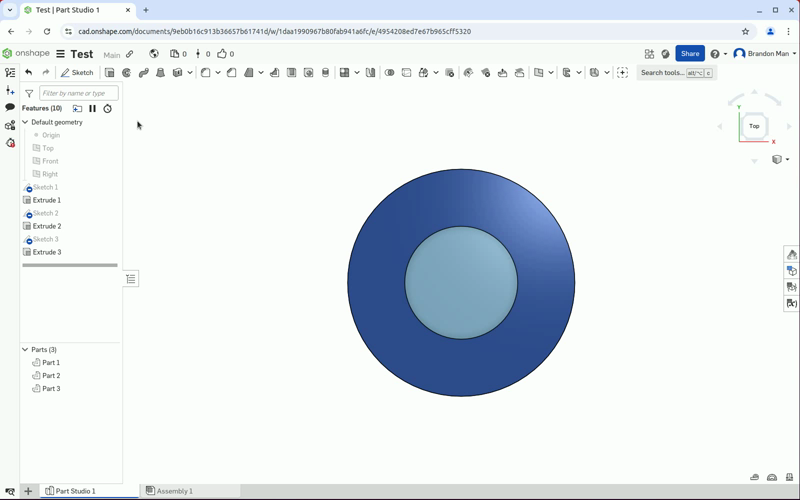
key(shift+h)
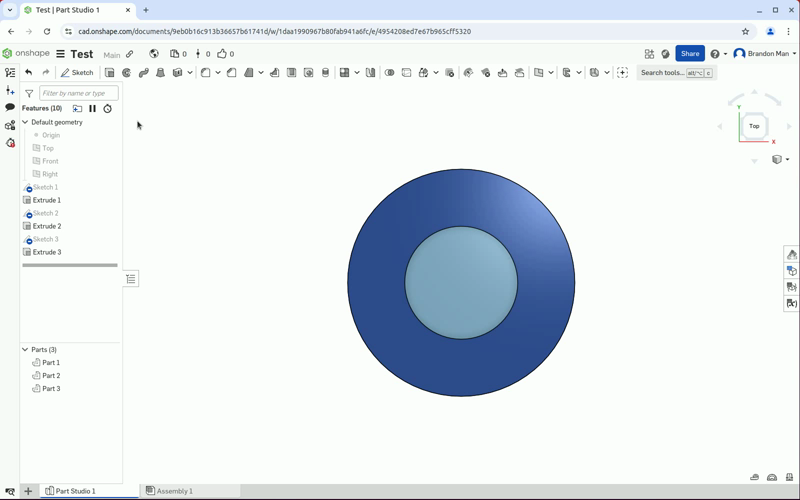
key(shift+h)
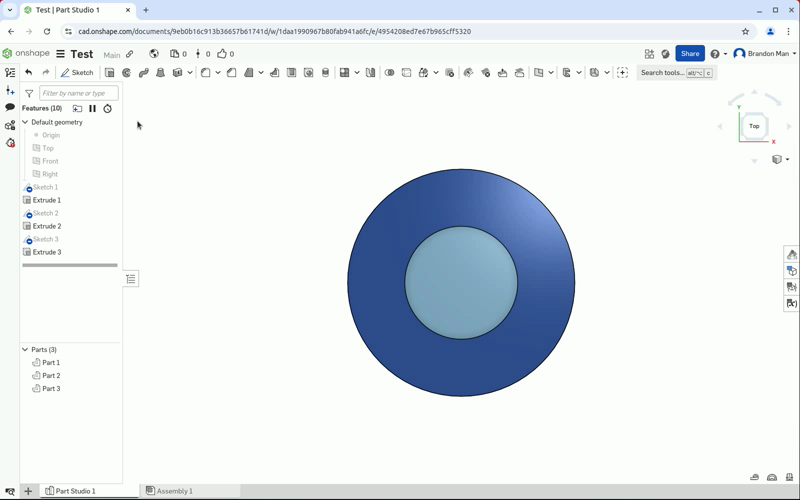
key(shift+7)
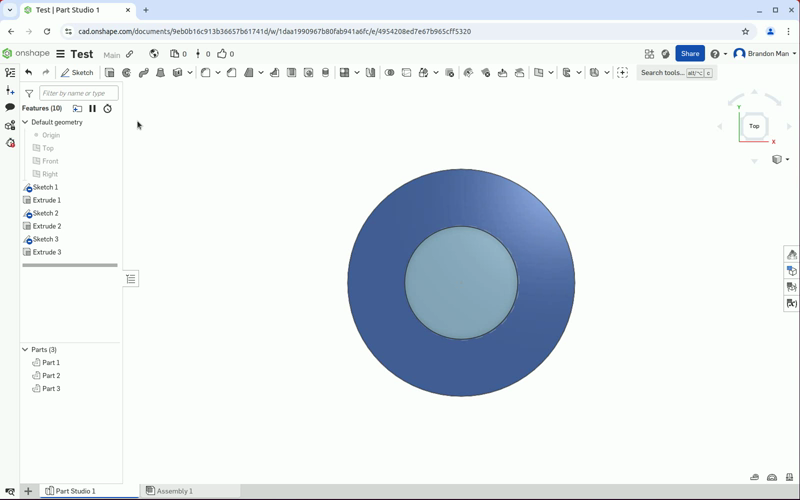
key(up, 3)
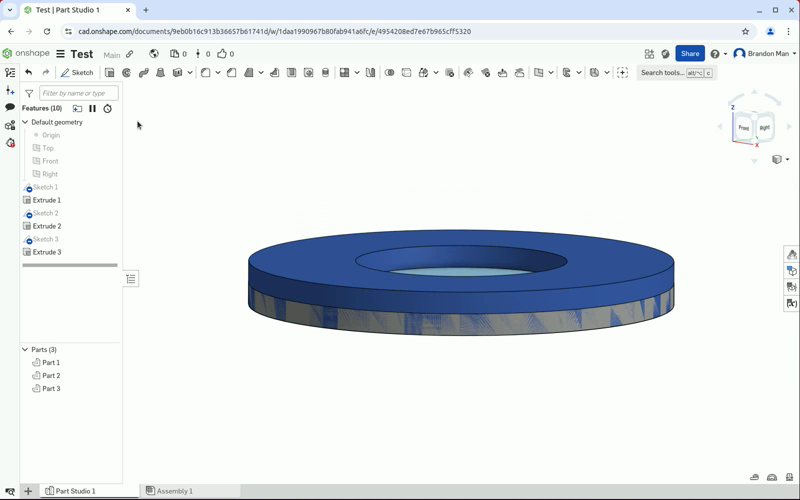
key(left, 3)
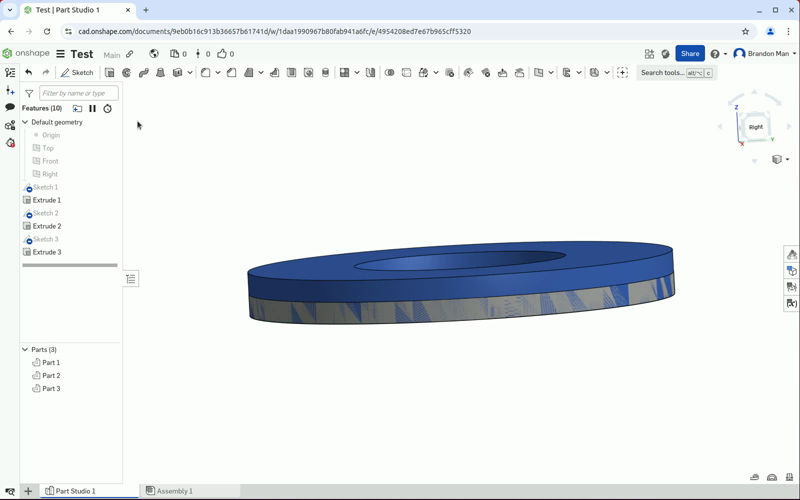
key(right, 3)
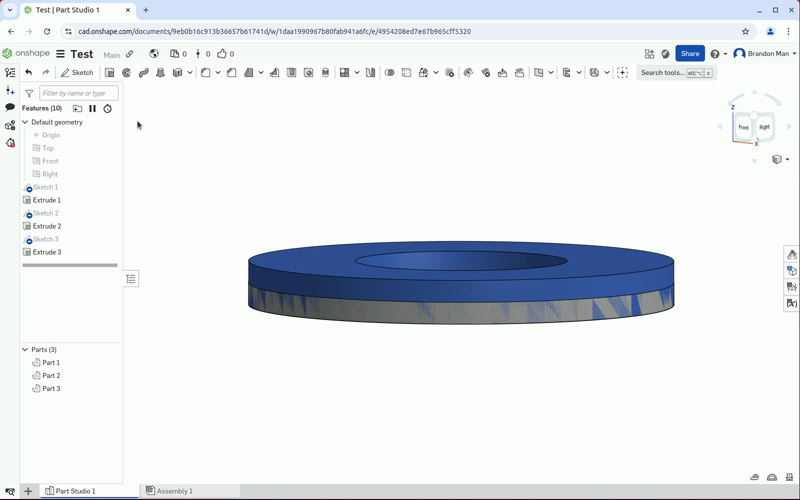
key(down, 3)
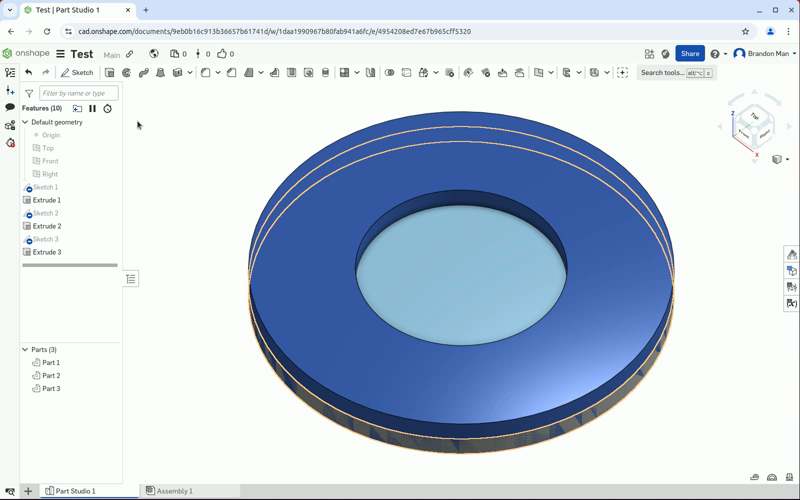
mouse_move(73, 189)
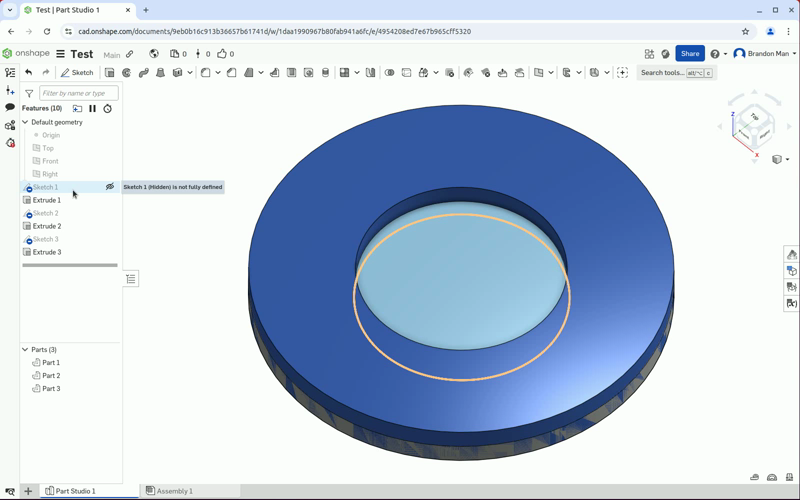
click(73, 189)